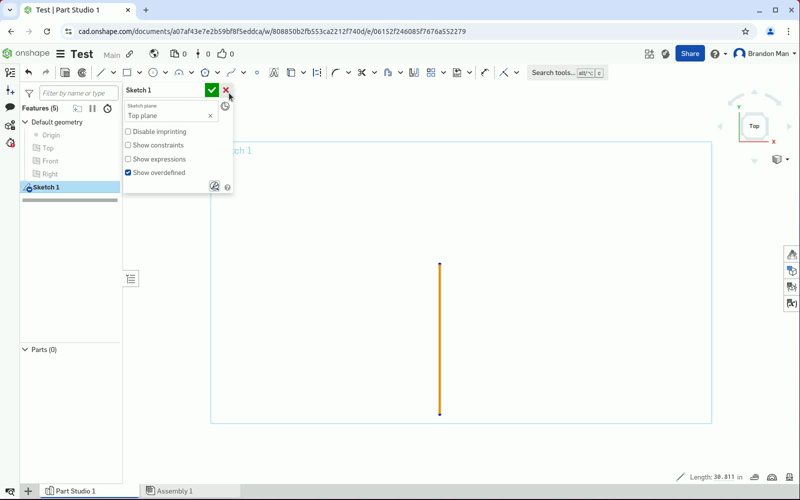
key(shift+h)
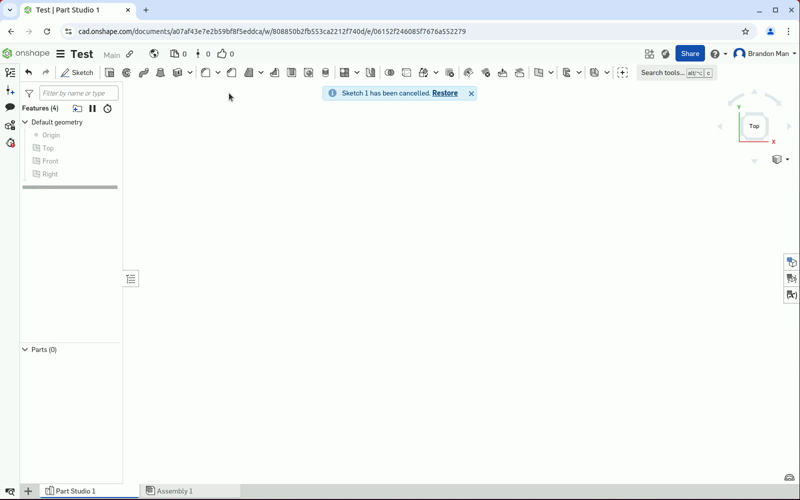
mouse_move(73, 352)
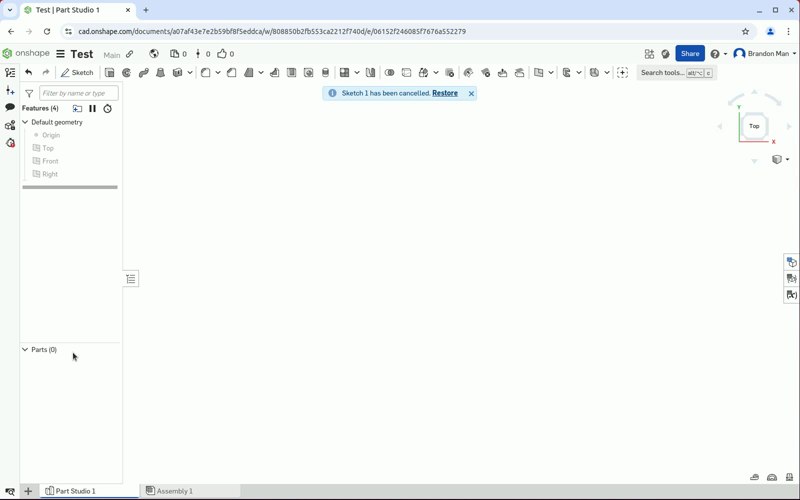
key(y)
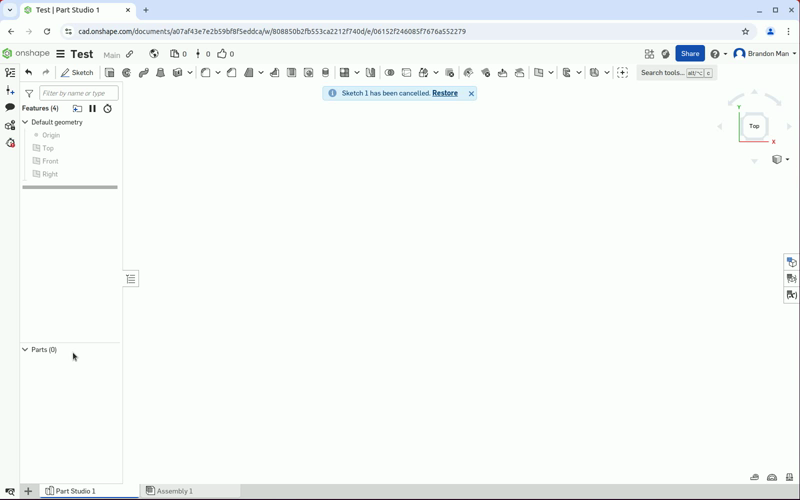
key(shift+p)
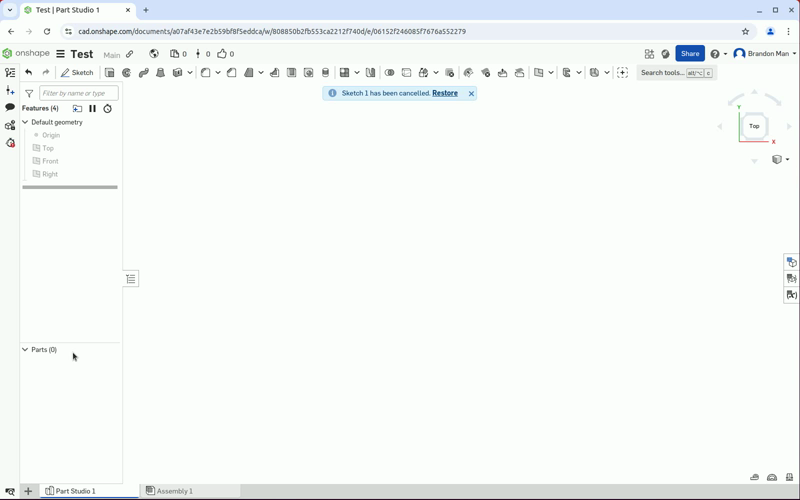
key(space)
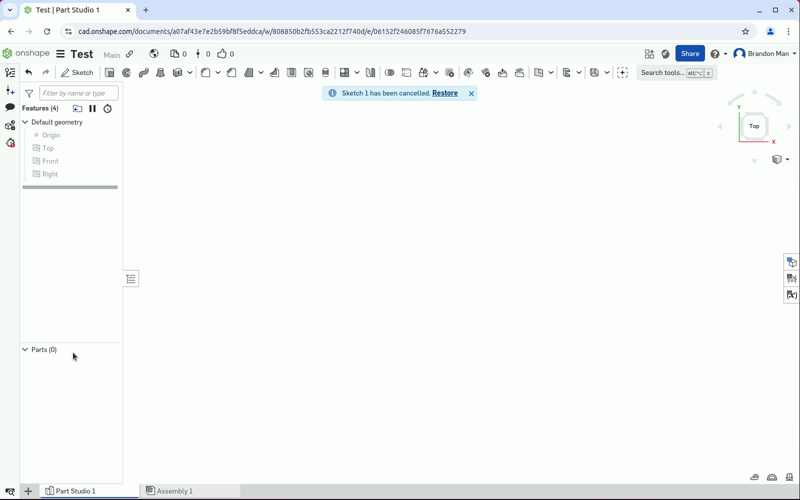
key_down(shift)
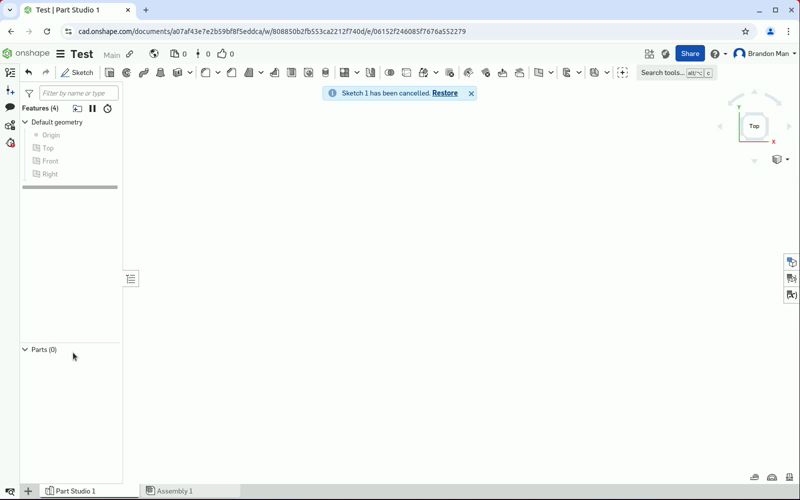
key(up)
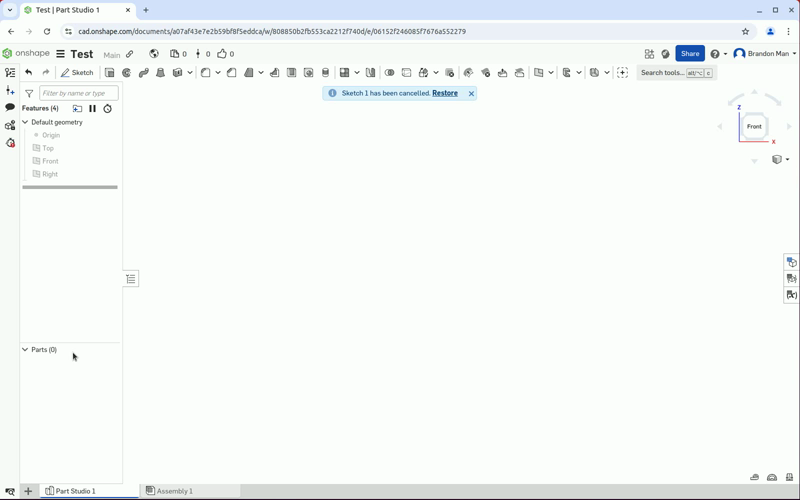
key_up(shift)
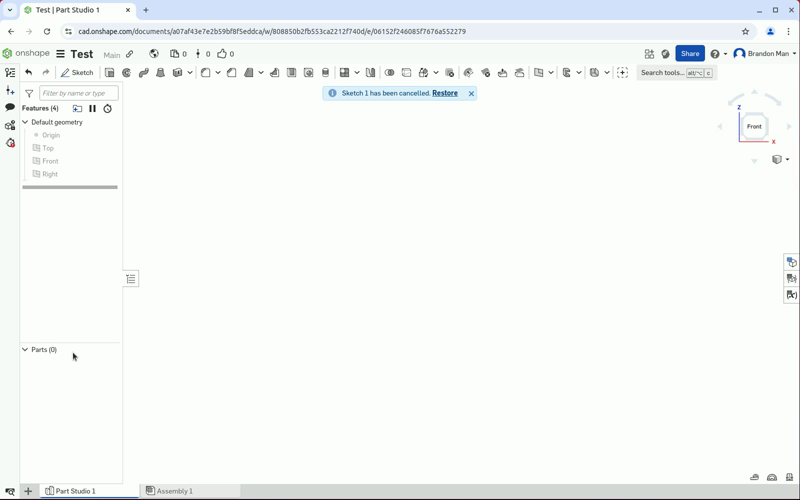
mouse_move(73, 352)
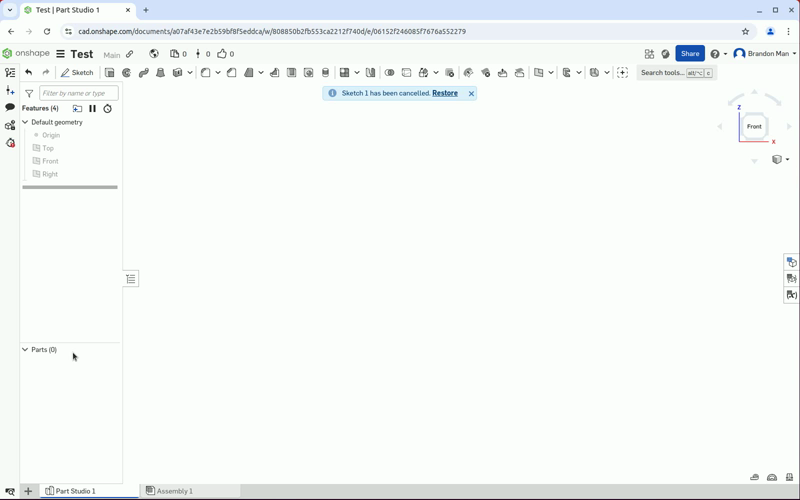
key(shift+y)
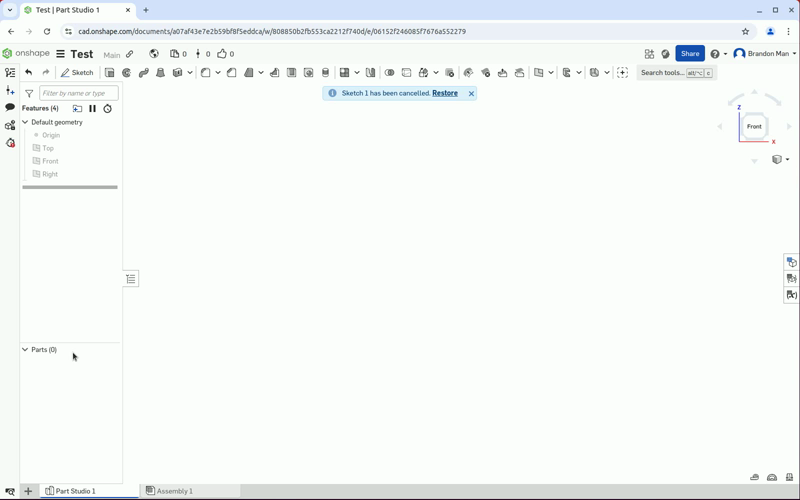
key(shift+s)
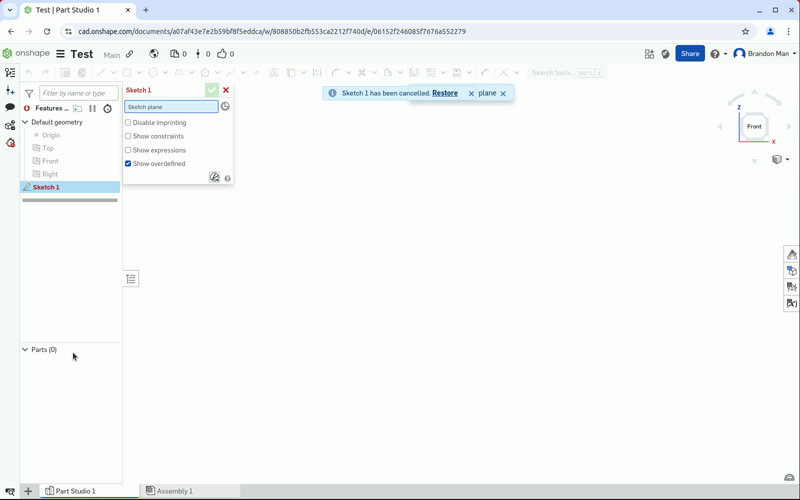
mouse_move(73, 163)
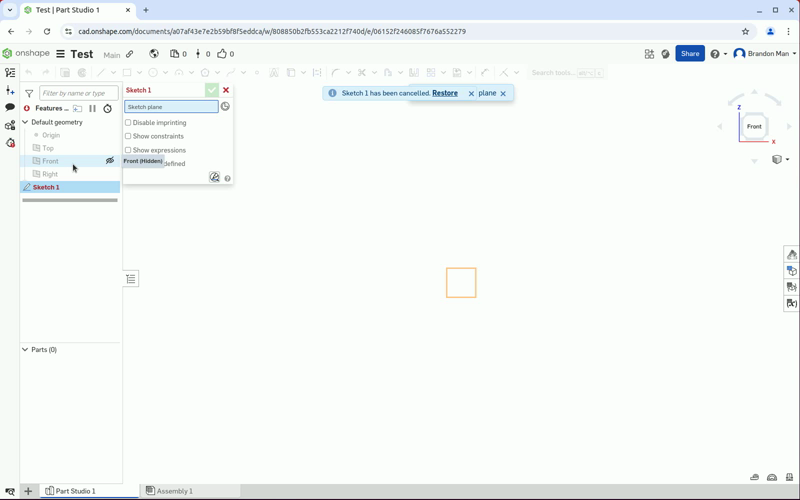
click(73, 163)
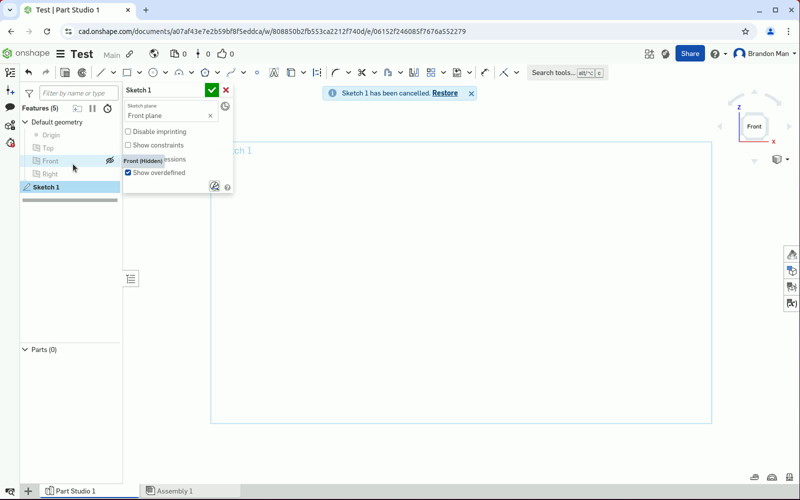
mouse_move(73, 352)
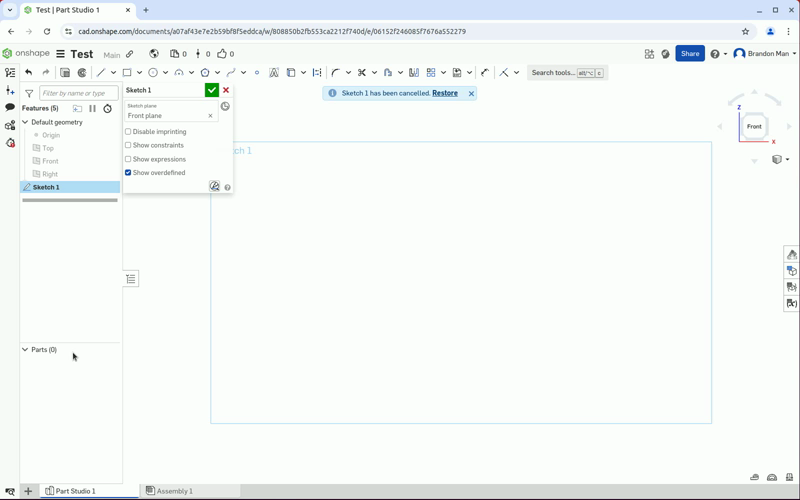
key(y)
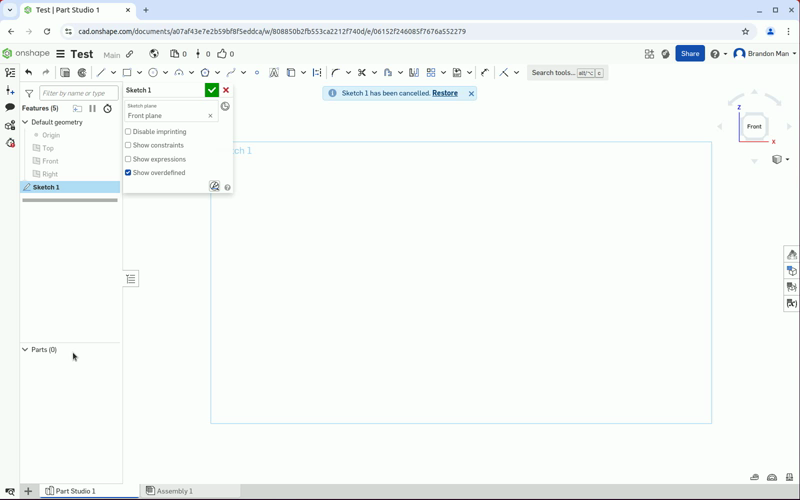
key(l)
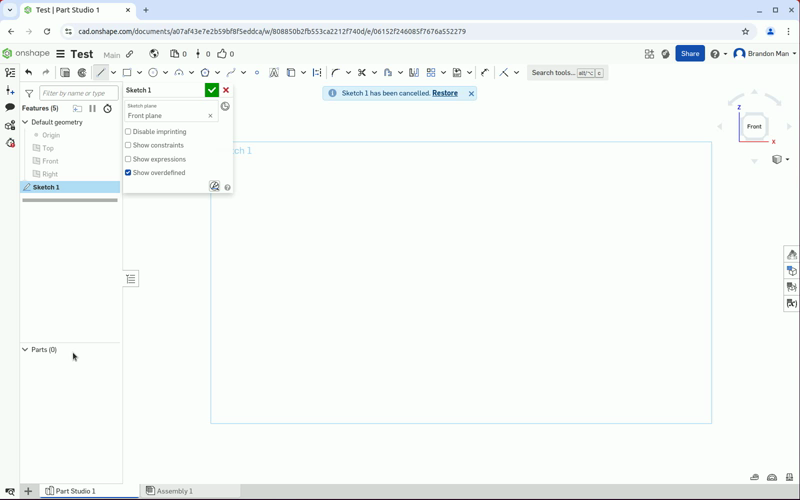
key_down(shift)
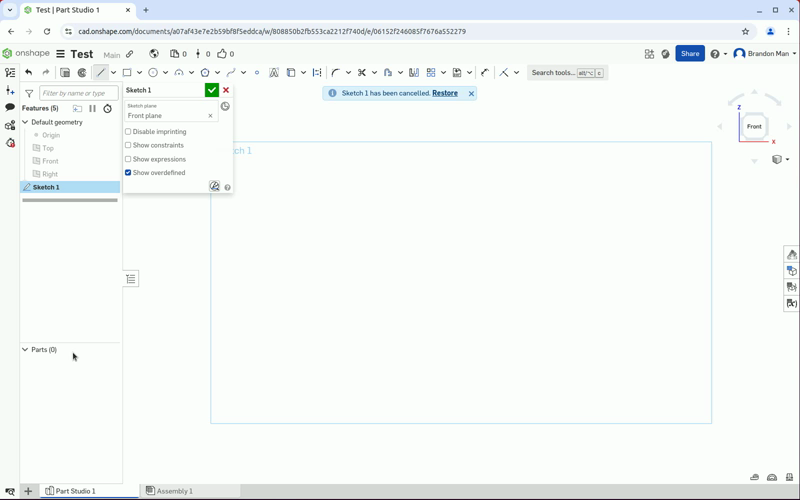
mouse_move(348, 282)
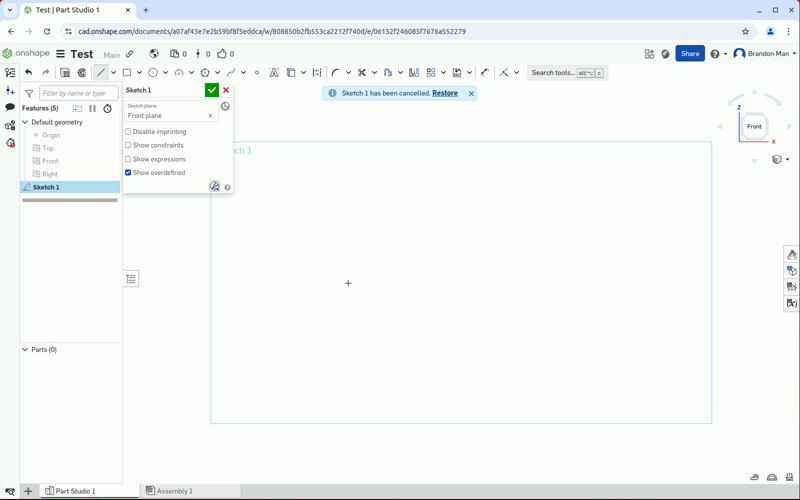
click(348, 282)
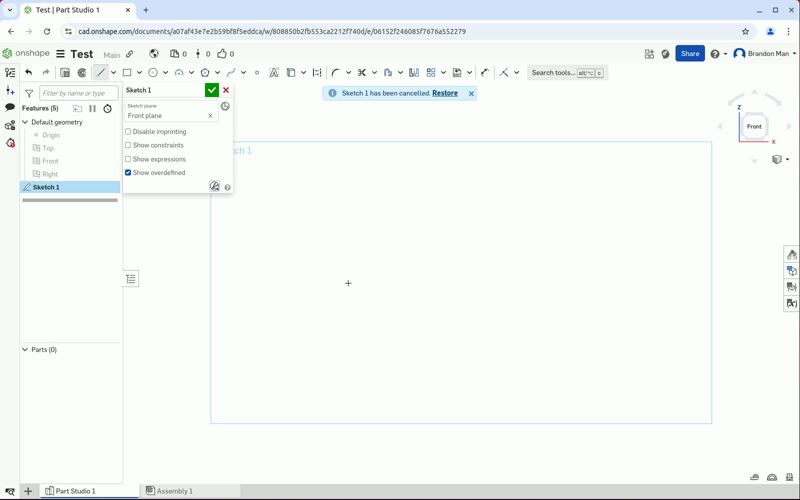
key_up(shift)
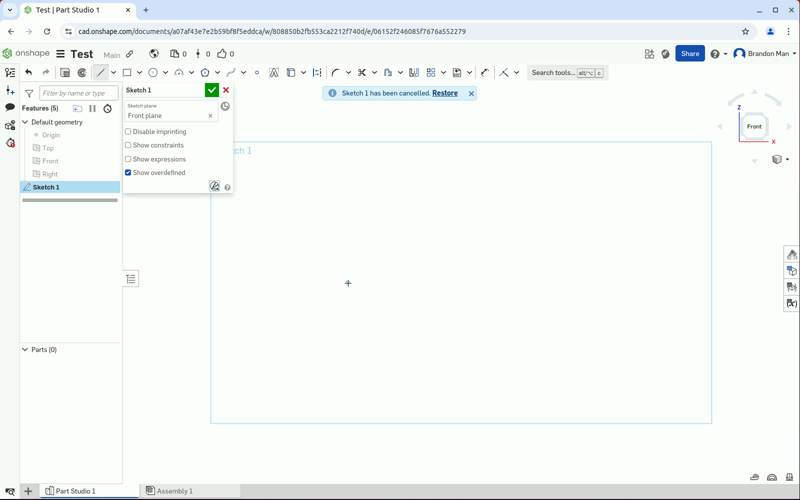
key_down(shift)
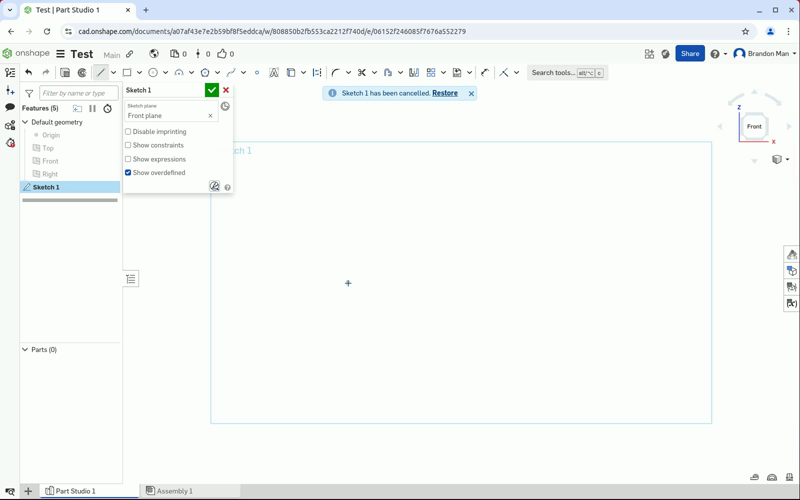
mouse_move(460, 282)
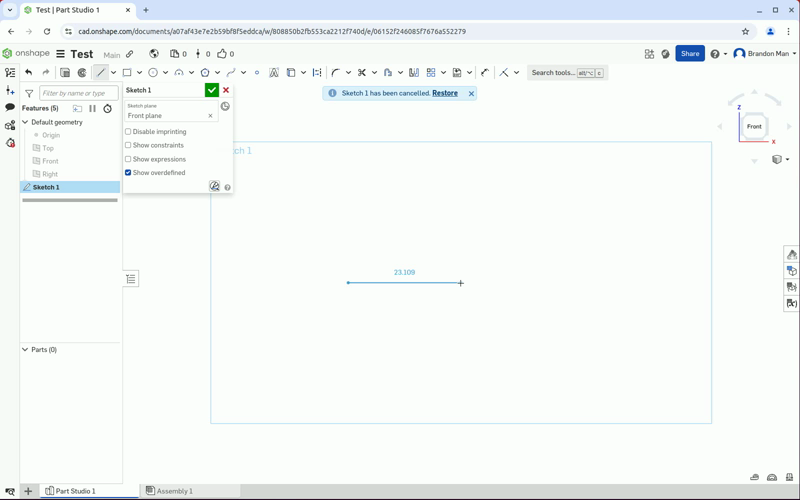
click(460, 282)
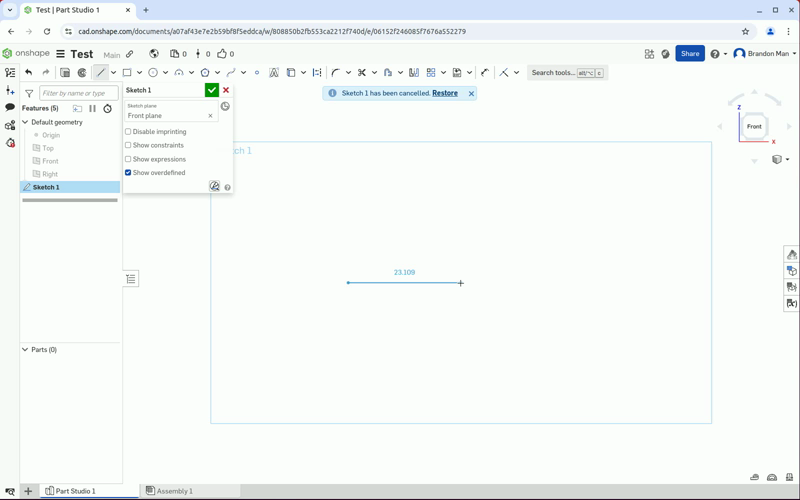
key_up(shift)
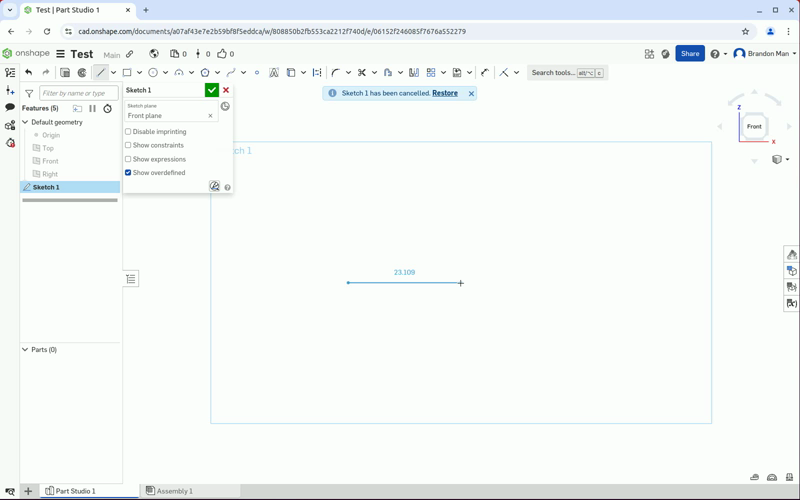
key_down(shift)
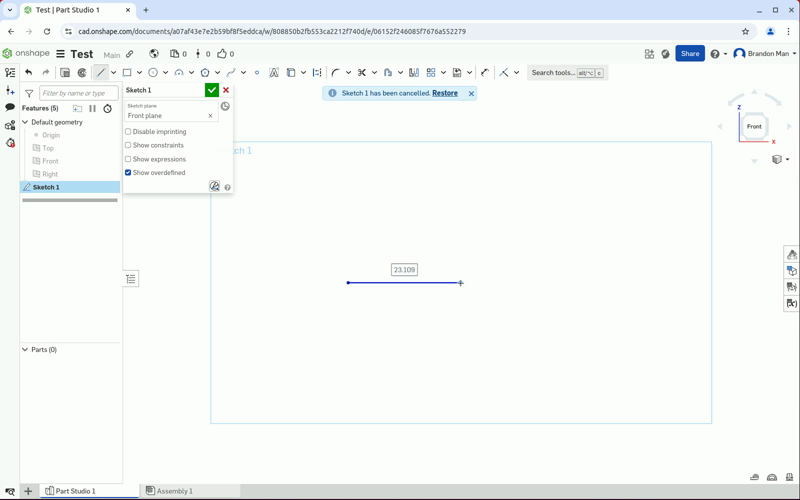
mouse_move(460, 170)
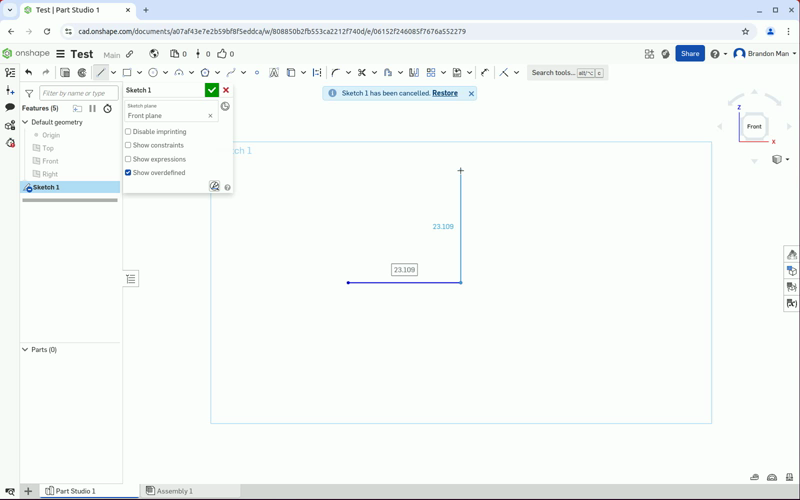
click(460, 170)
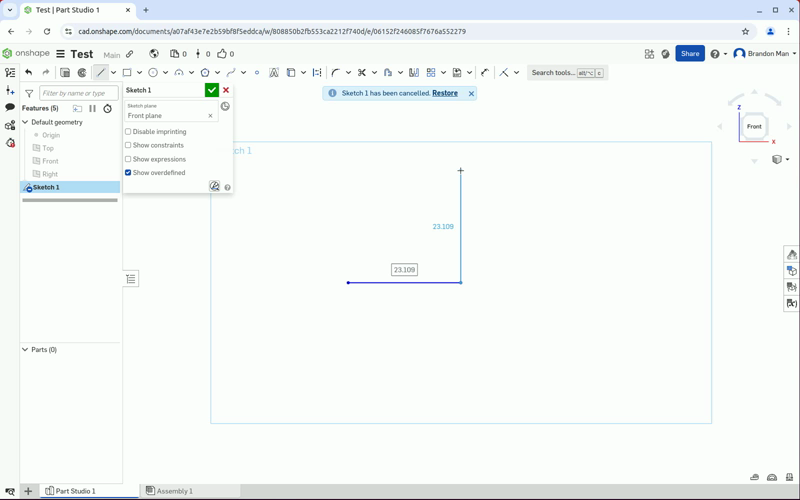
key_up(shift)
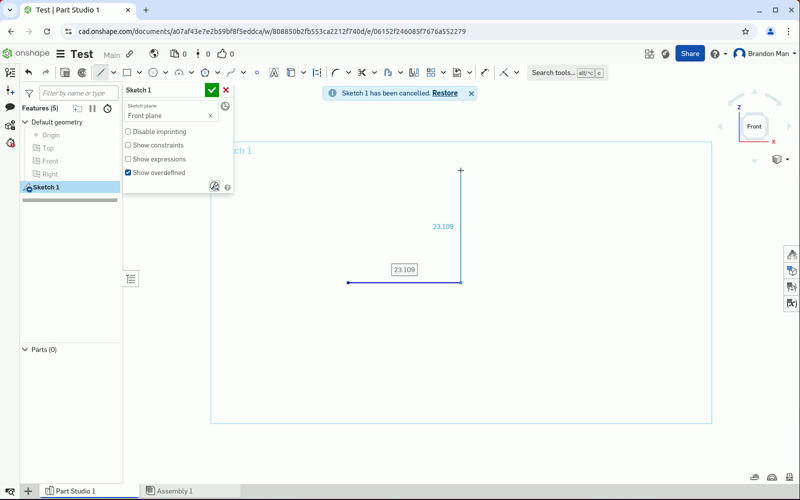
key_down(shift)
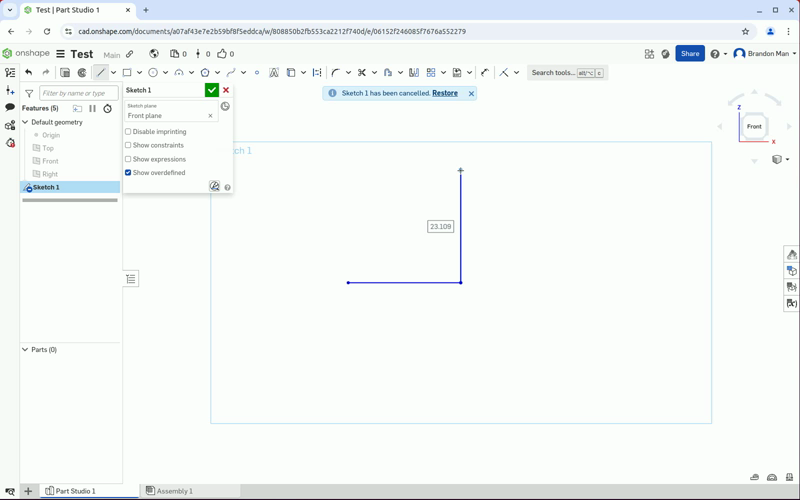
mouse_move(348, 170)
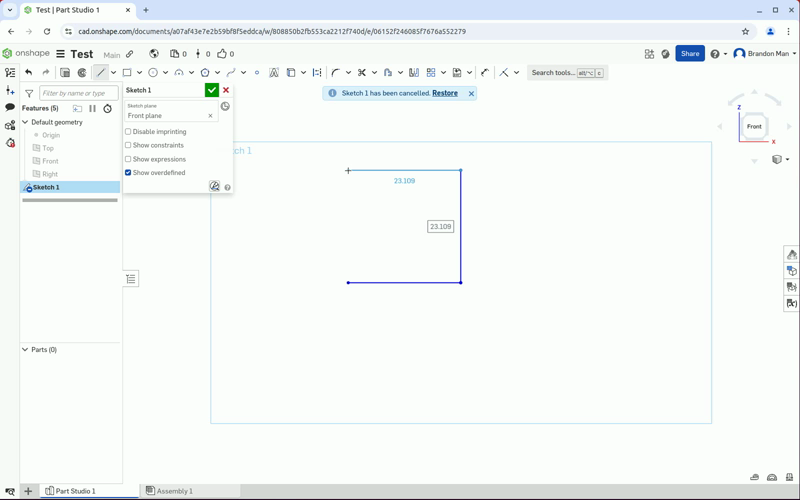
click(348, 170)
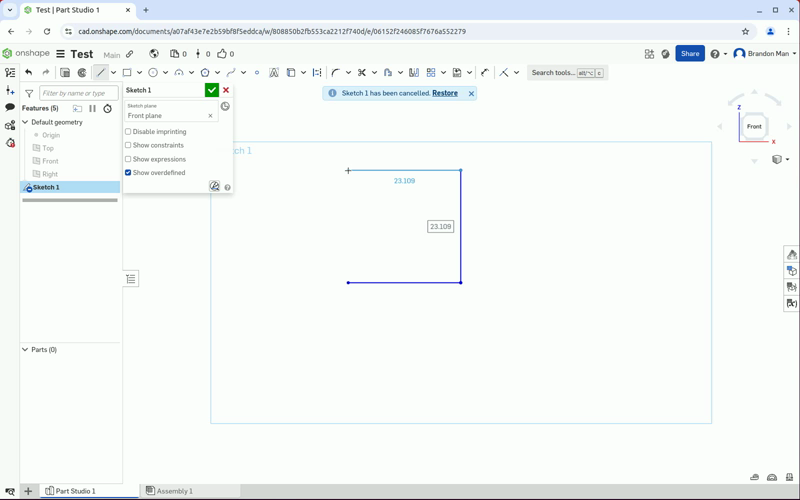
key_up(shift)
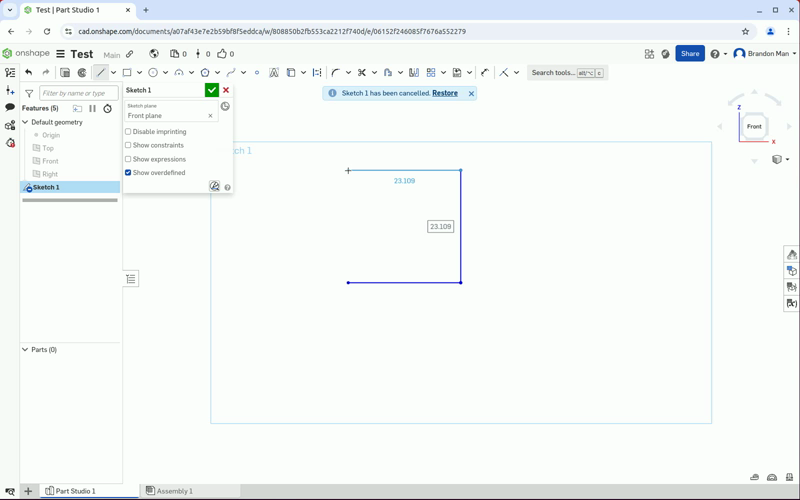
key_down(shift)
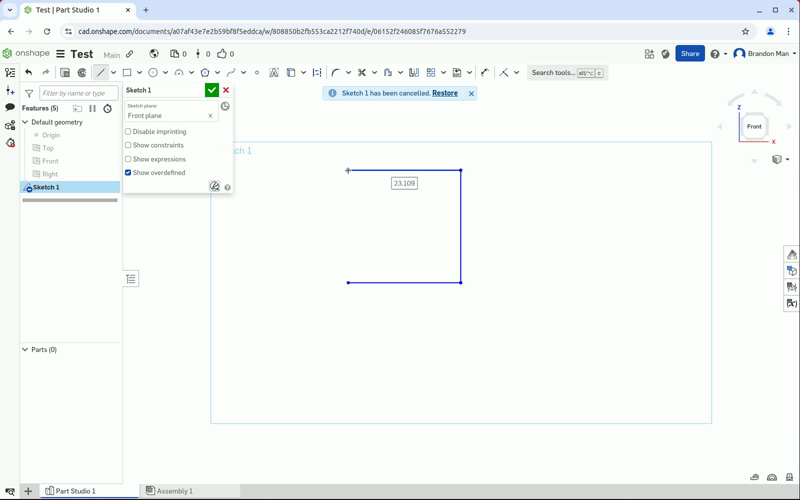
mouse_move(348, 282)
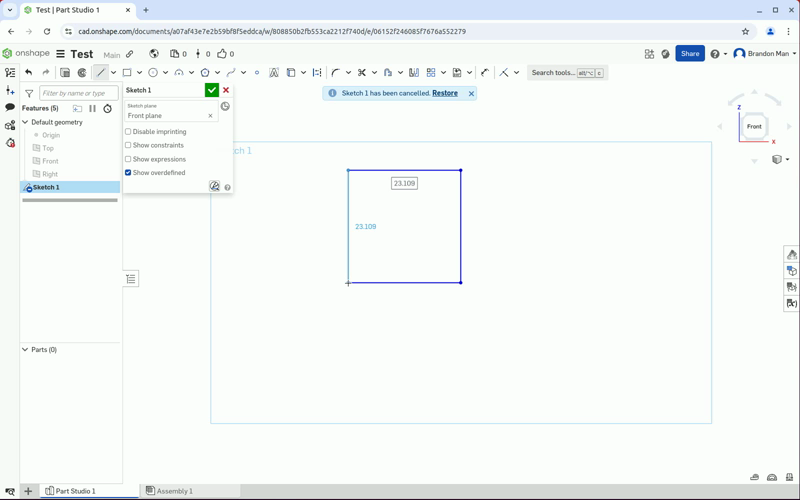
key_up(shift)
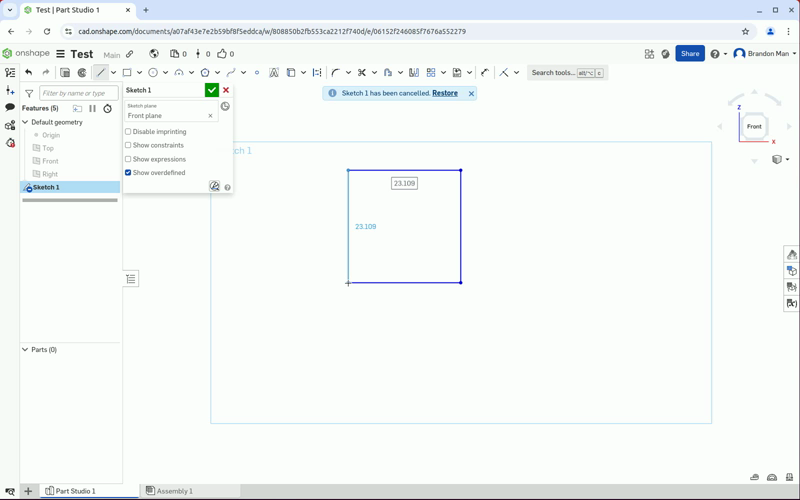
click(348, 282)
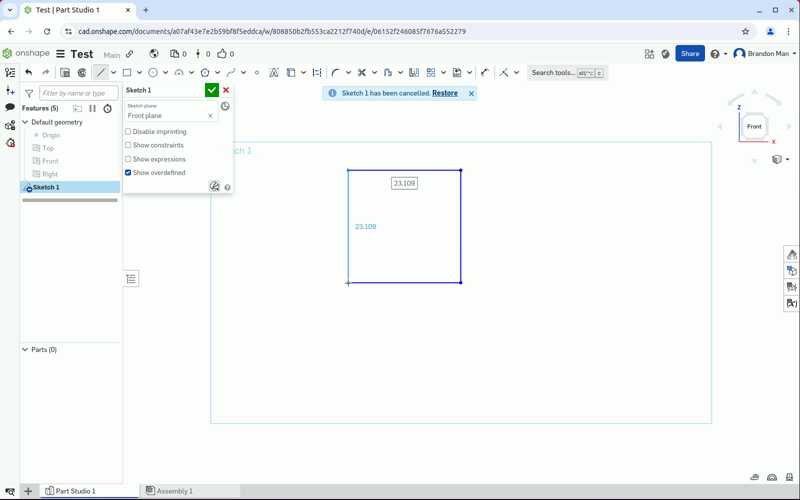
key(esc)
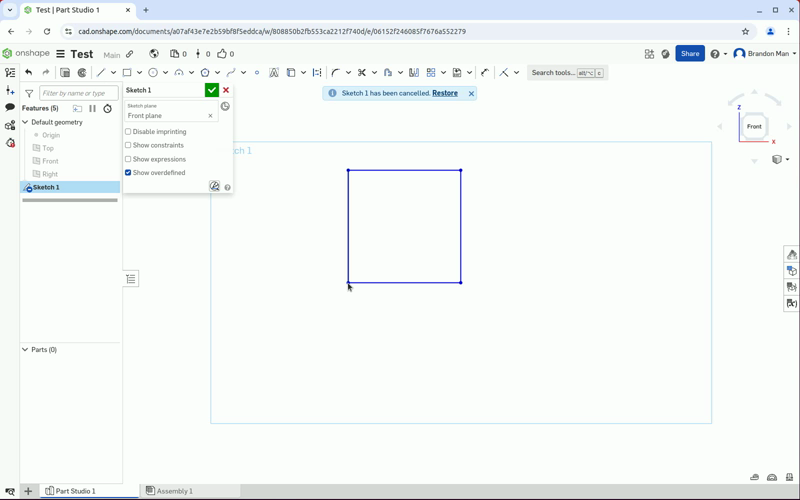
mouse_move(362, 274)
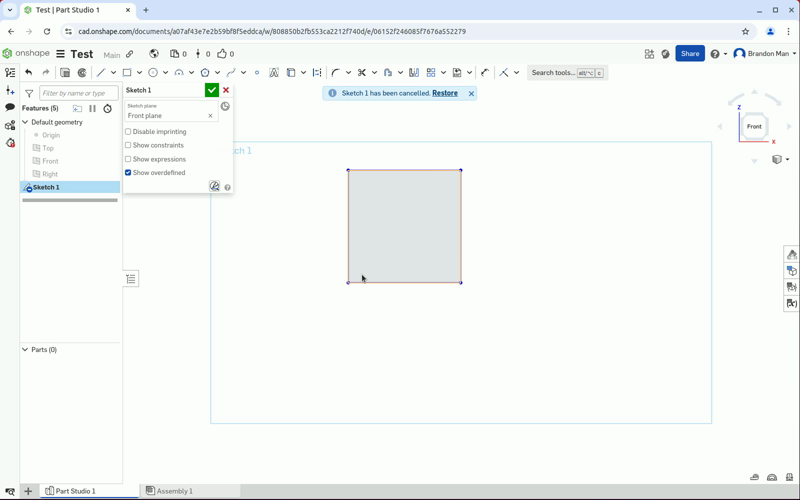
click(362, 274)
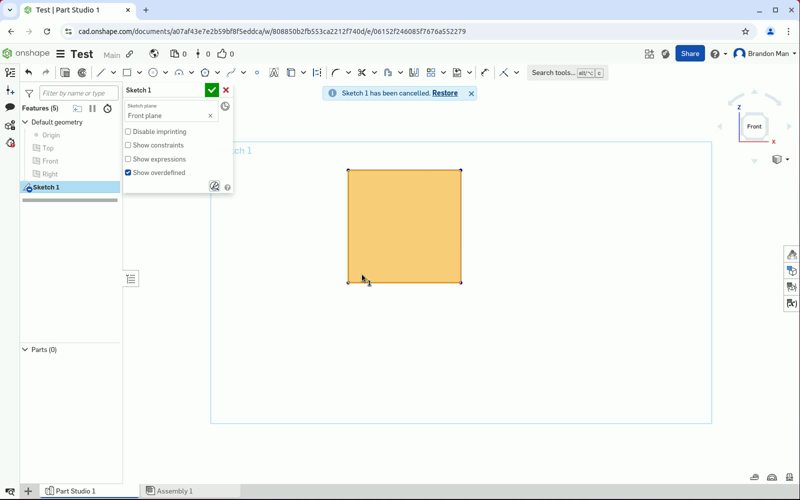
mouse_move(73, 352)
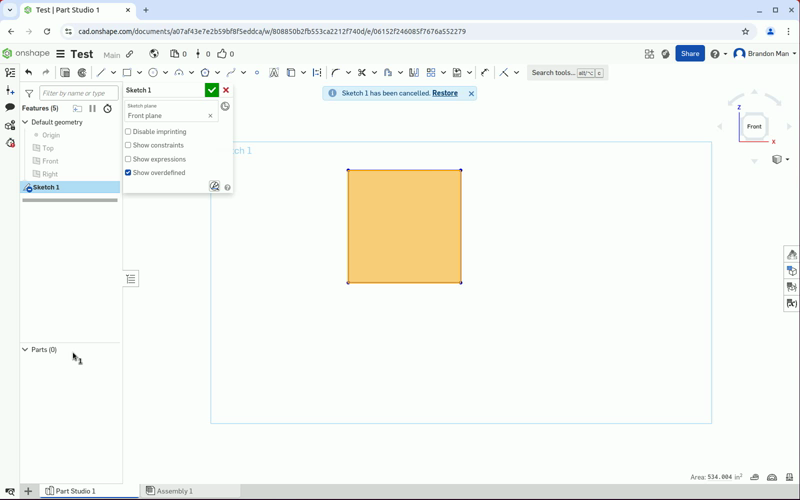
key(shift+y)
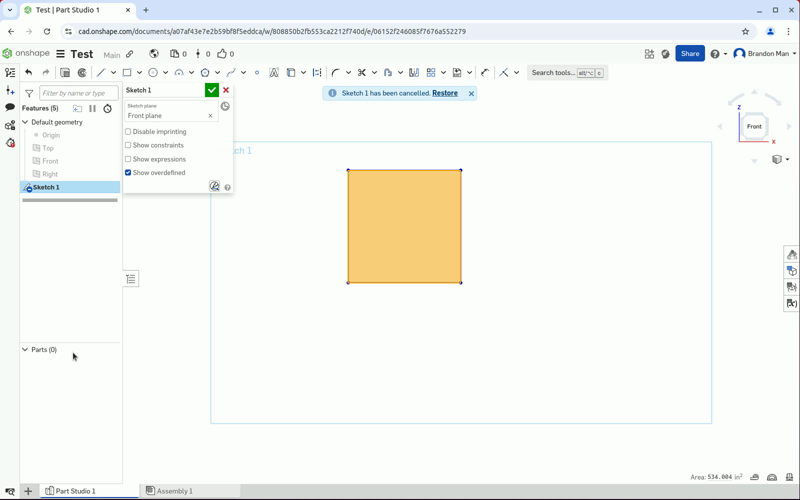
key(shift+e)
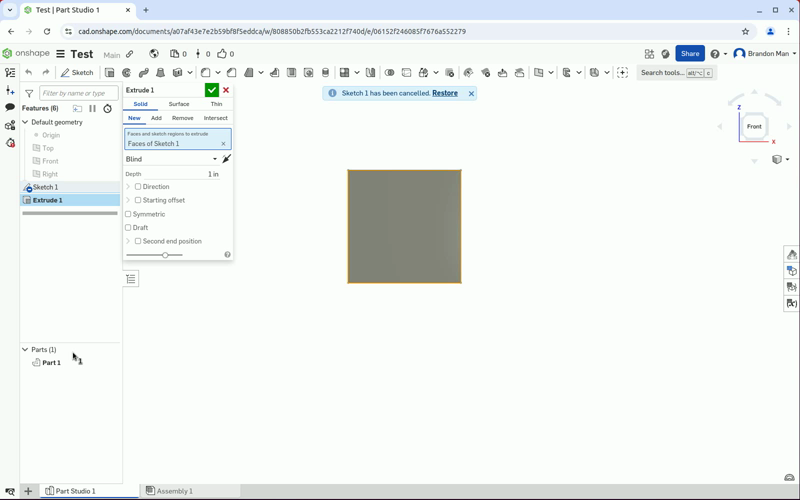
mouse_move(143, 106)
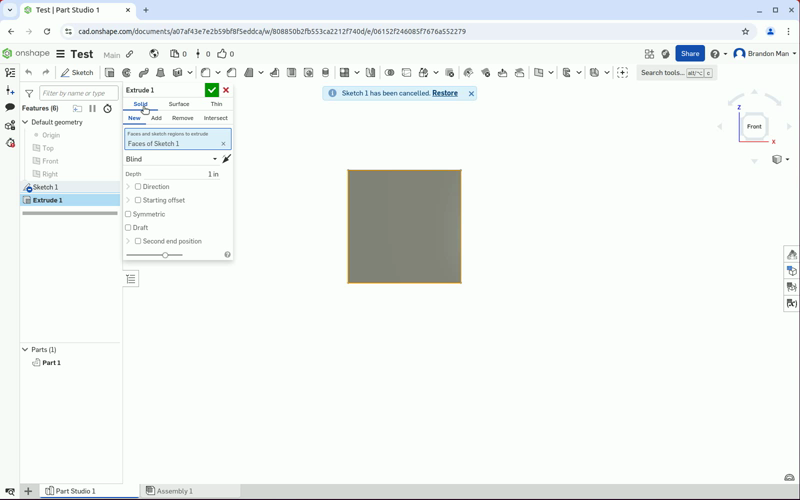
click(143, 106)
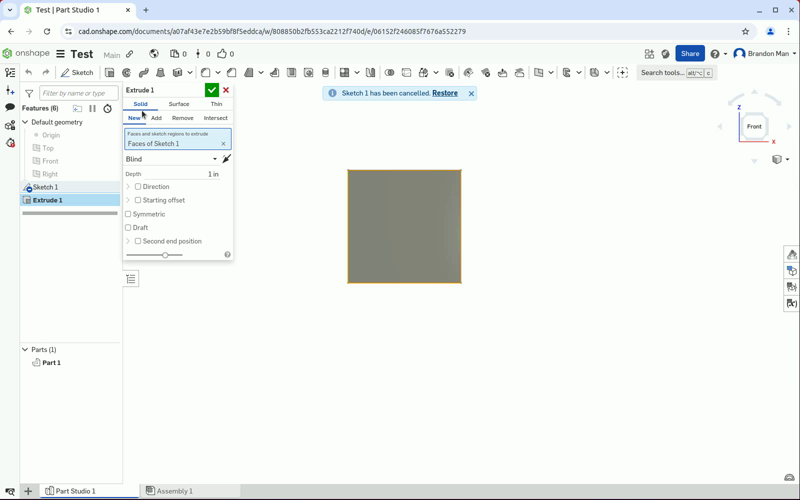
mouse_move(137, 120)
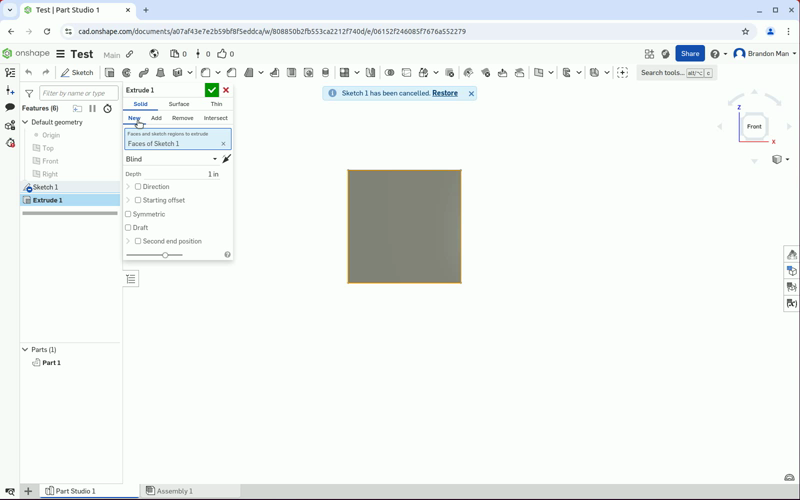
click(137, 120)
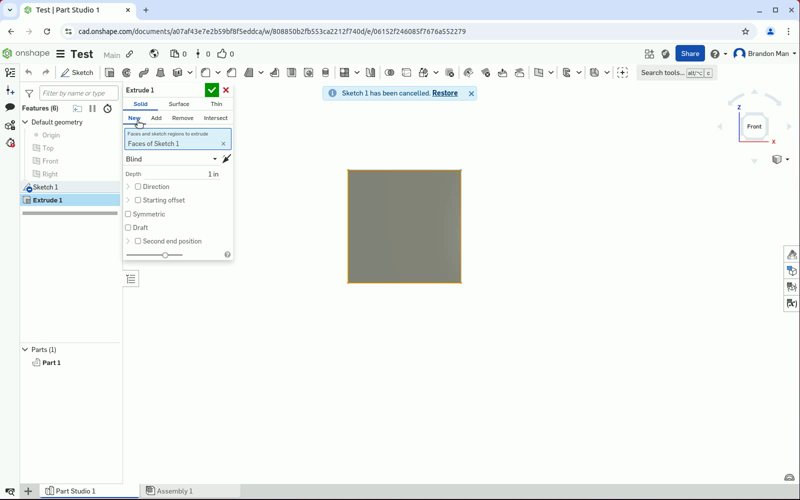
key(tab, 4)
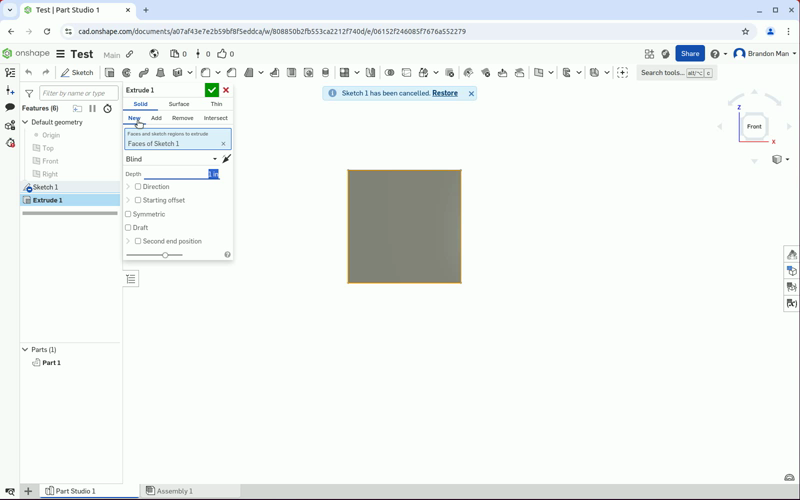
text(23.108)
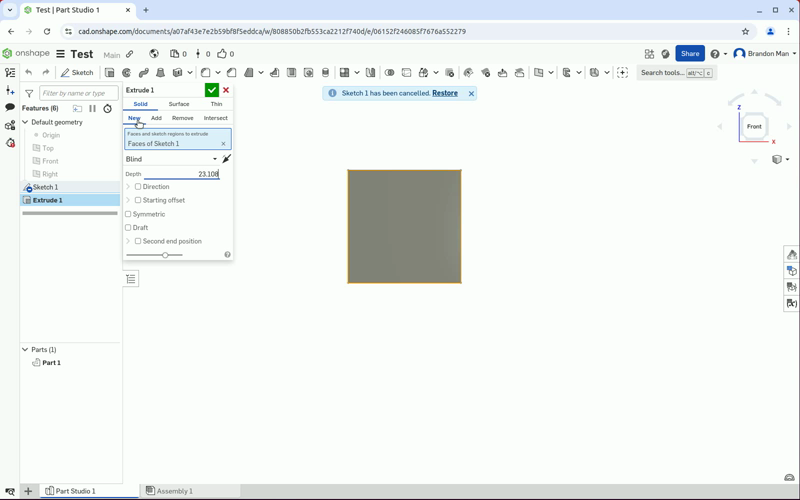
key(enter)
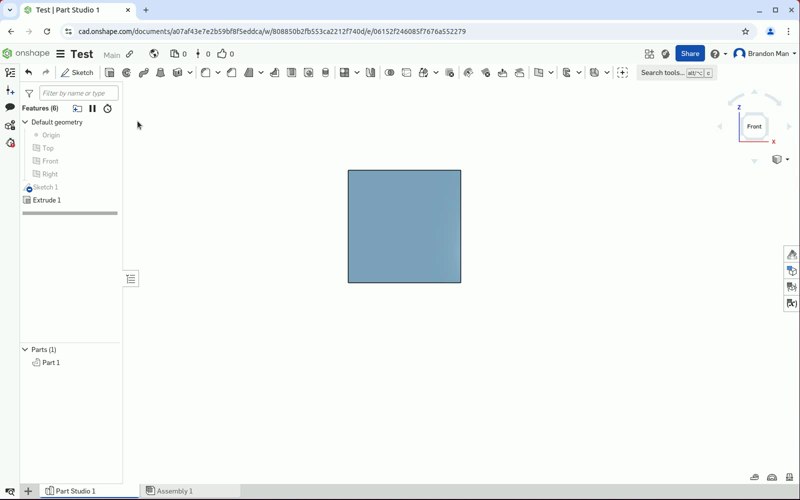
key(shift+h)
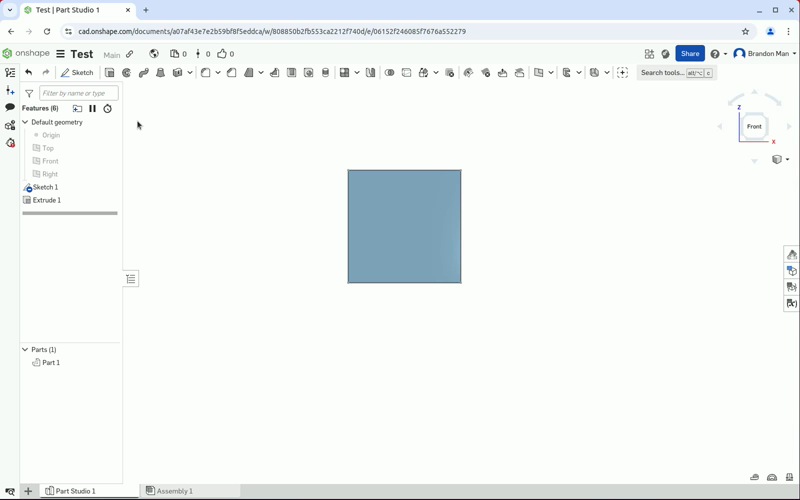
key(shift+h)
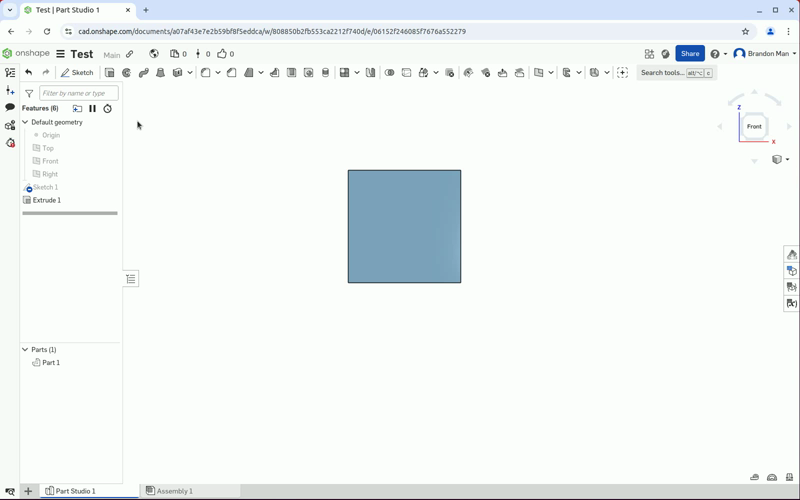
mouse_move(73, 189)
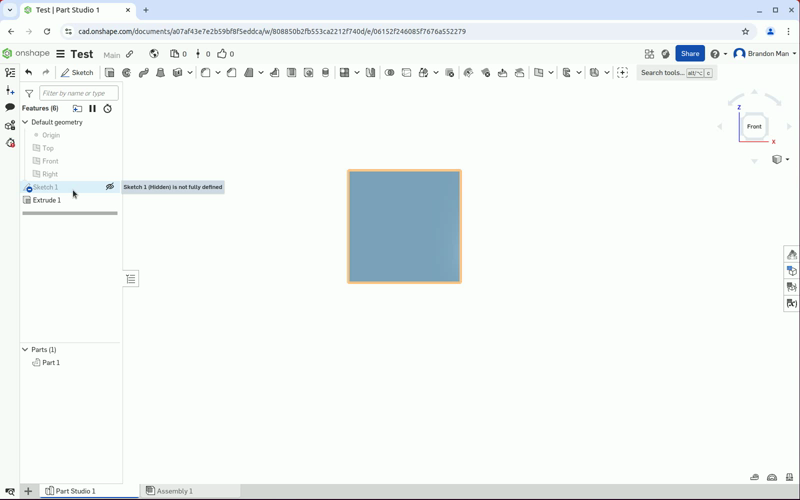
click(73, 189)
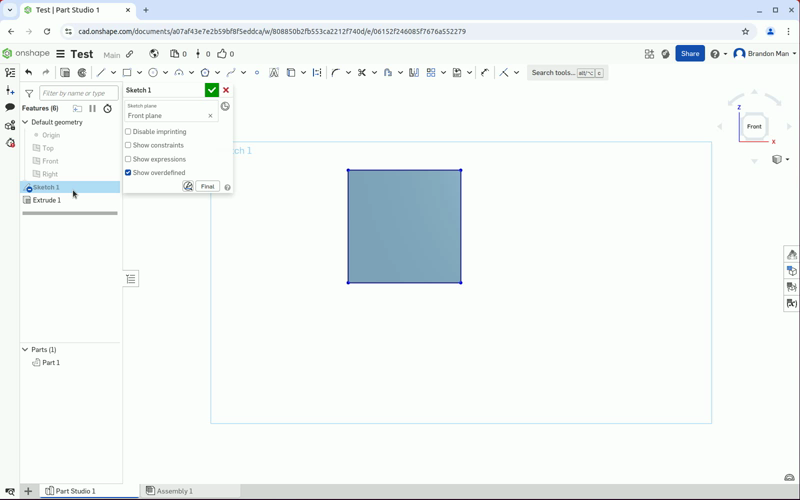
mouse_move(229, 92)
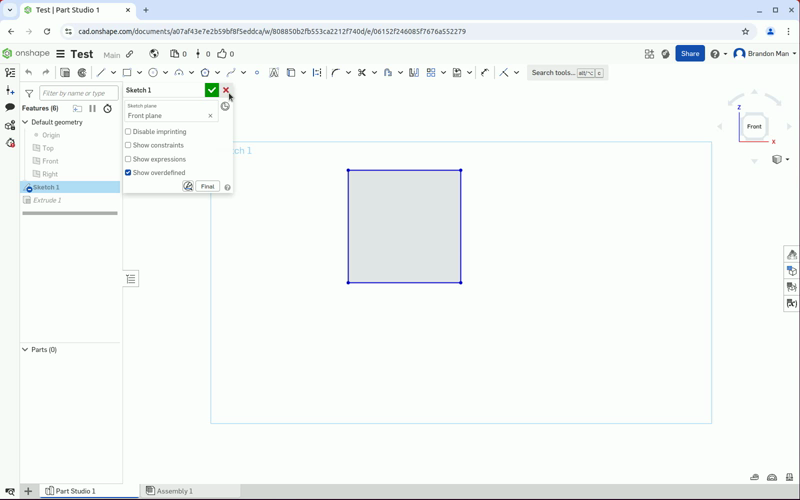
click(229, 92)
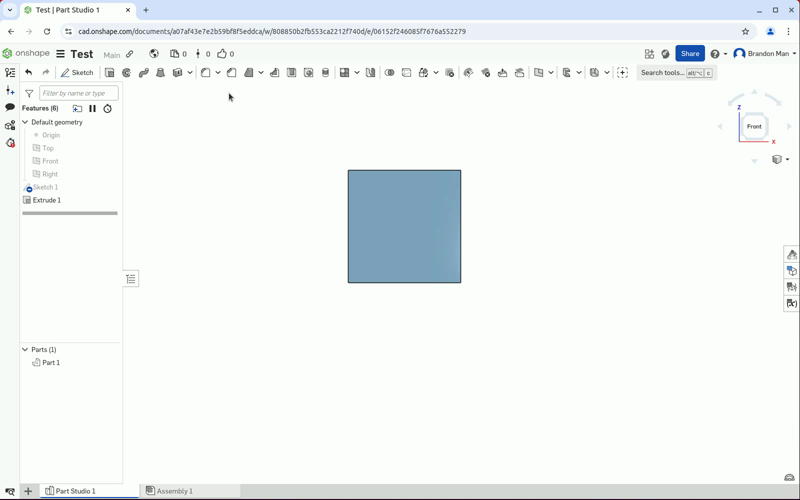
mouse_move(73, 352)
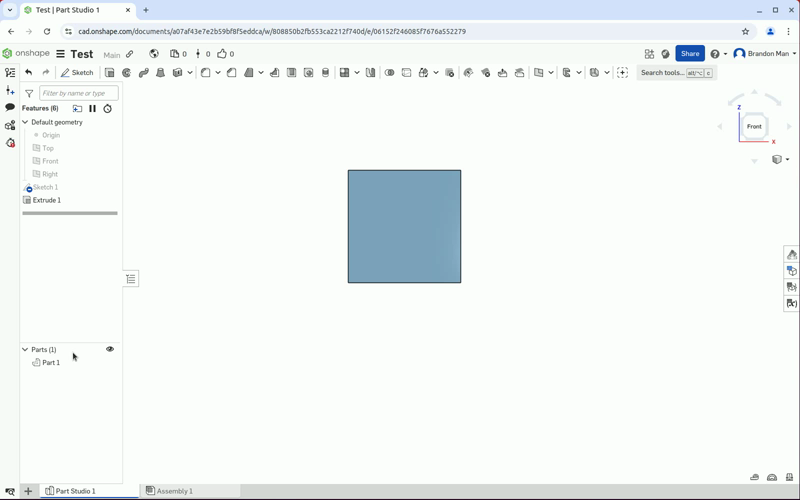
key(y)
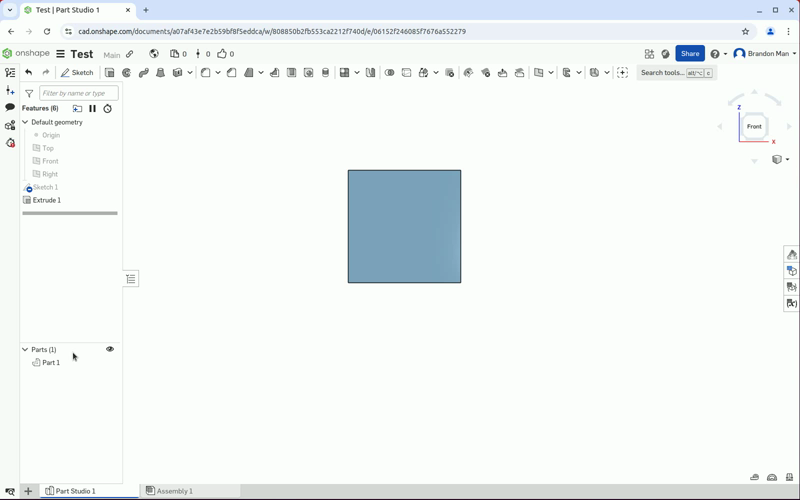
key(shift+p)
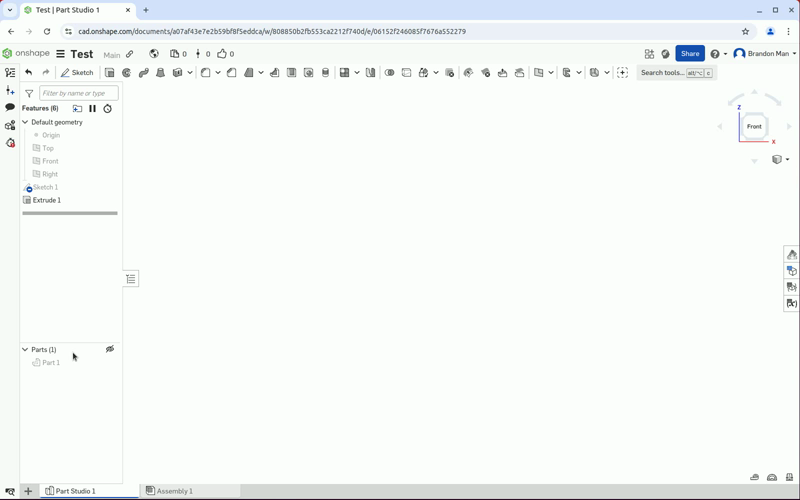
key(space)
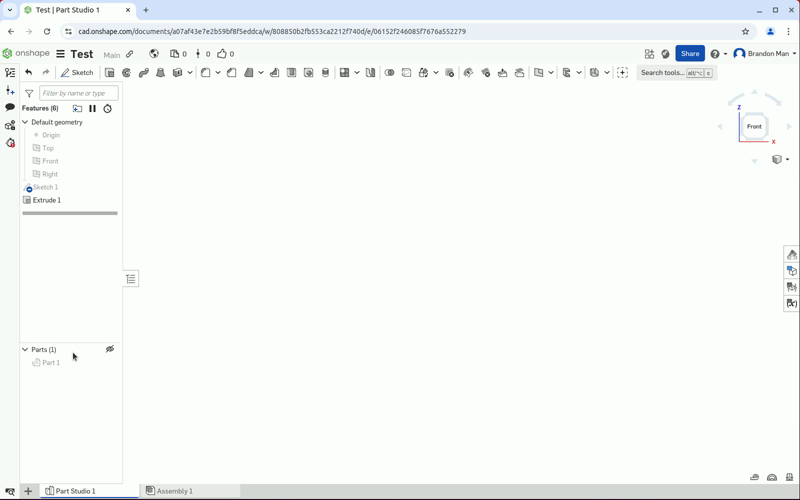
key_down(shift)
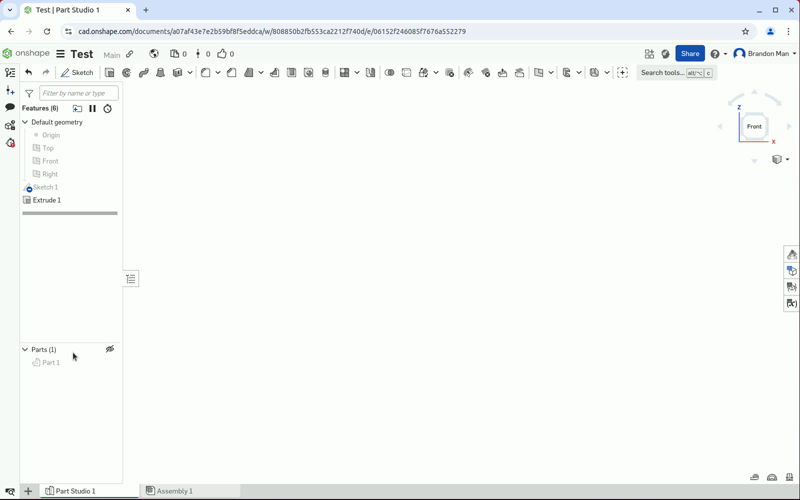
key(down)
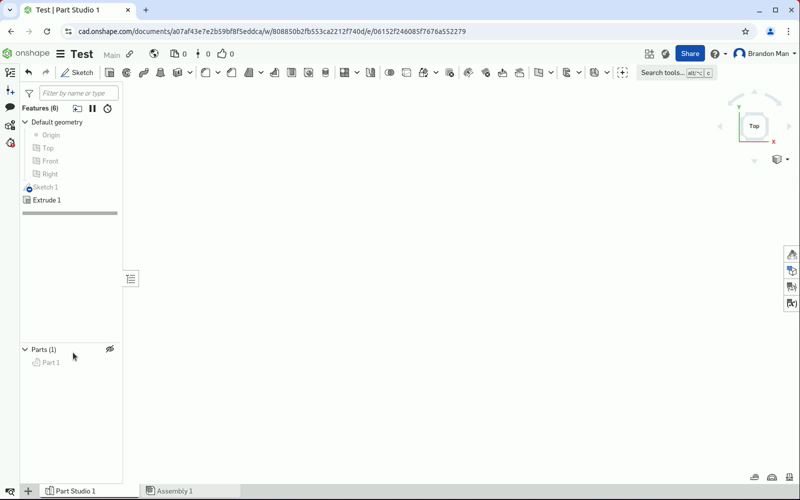
key_up(shift)
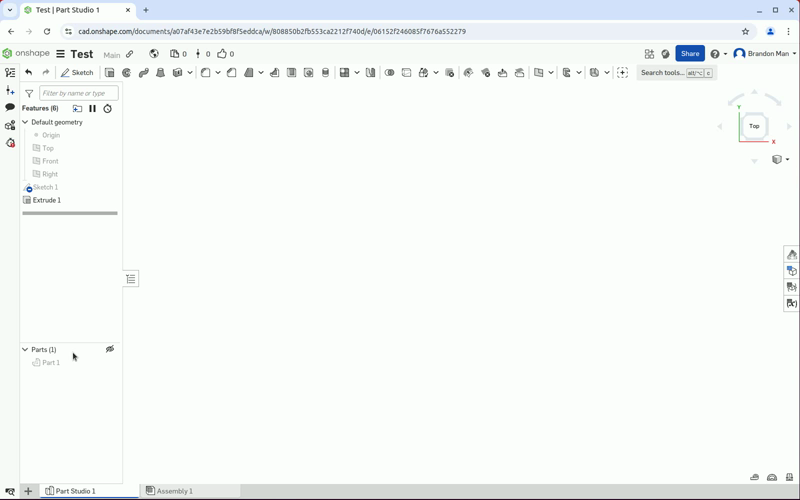
mouse_move(73, 352)
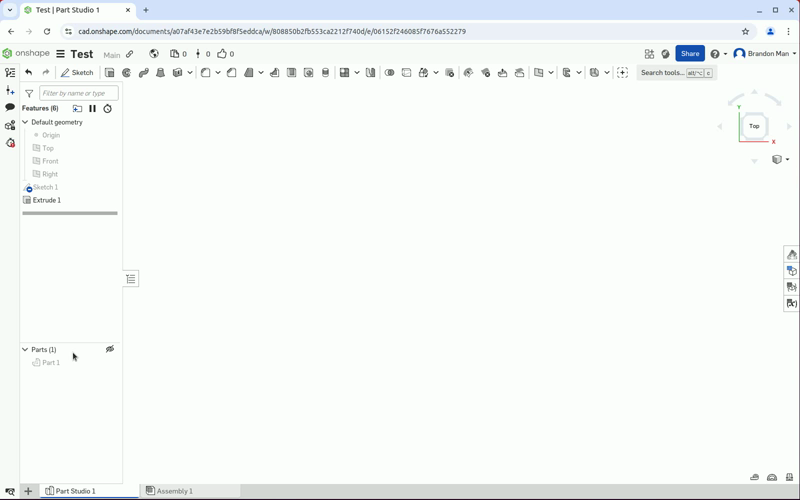
key(shift+y)
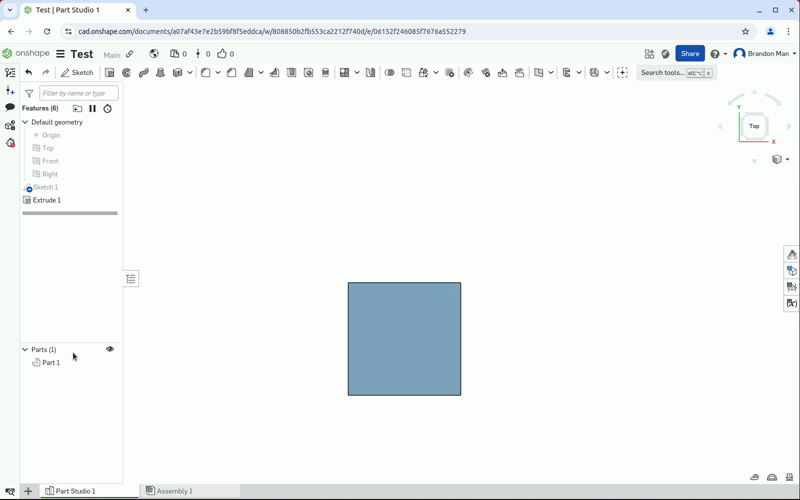
mouse_move(541, 75)
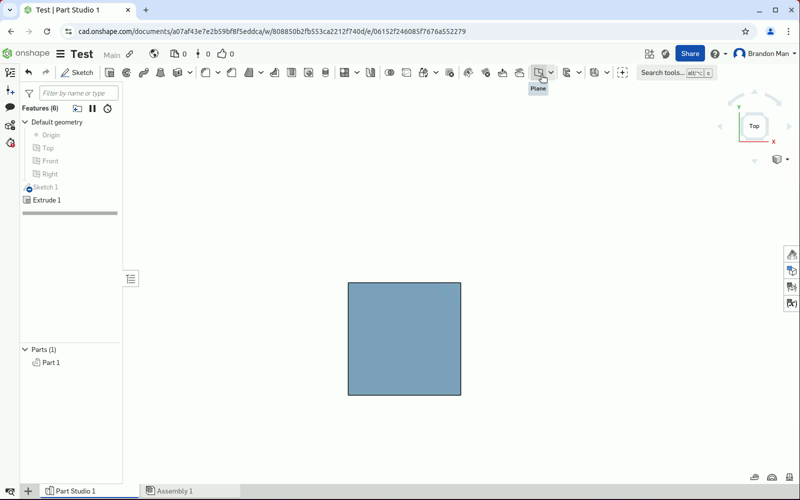
click(541, 75)
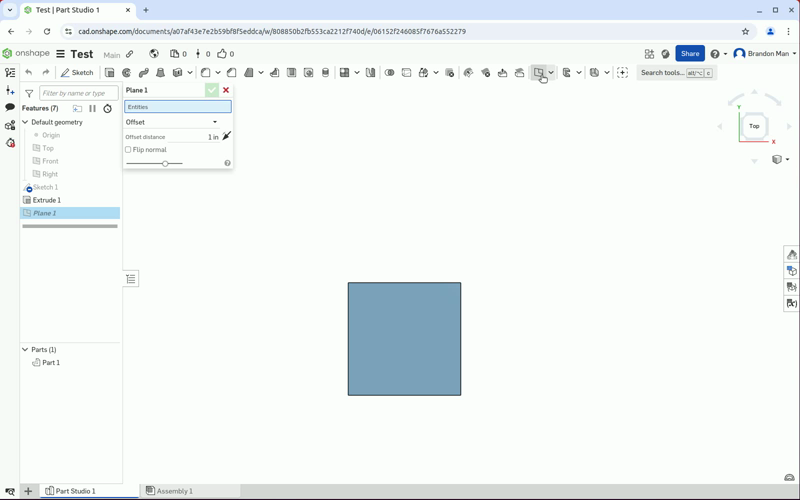
mouse_move(73, 150)
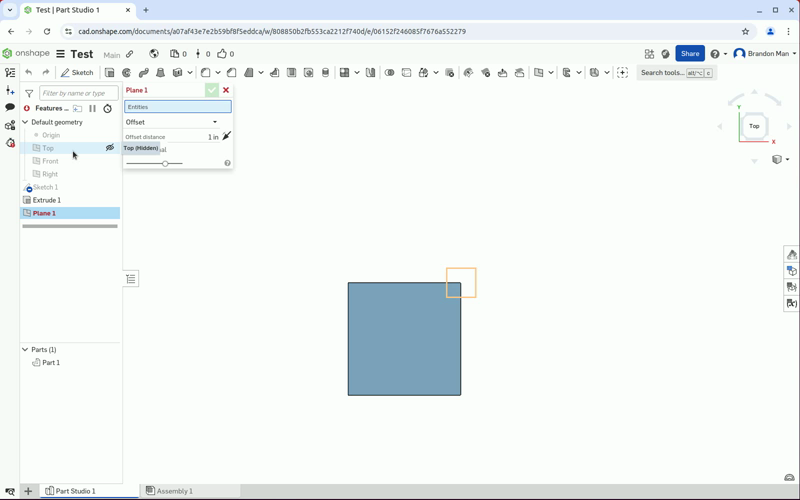
click(73, 150)
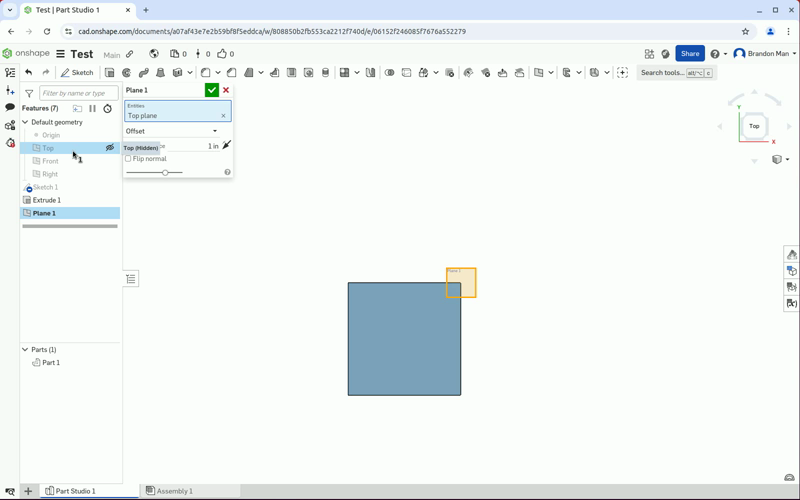
key(tab, 2)
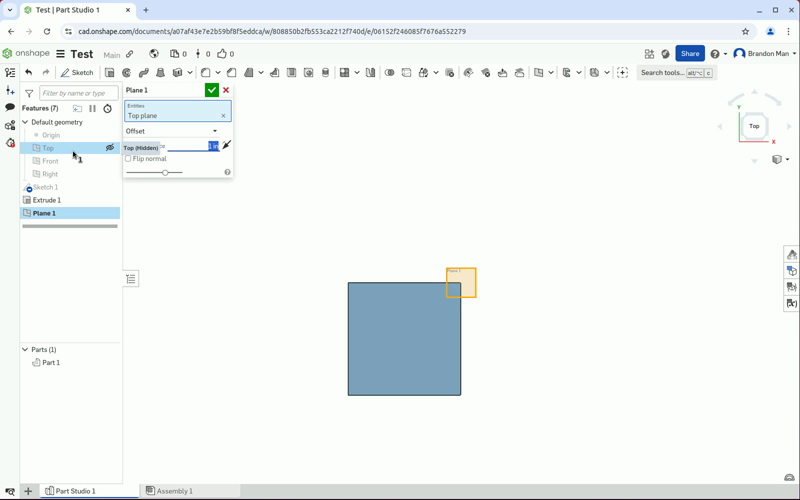
text(23.108)
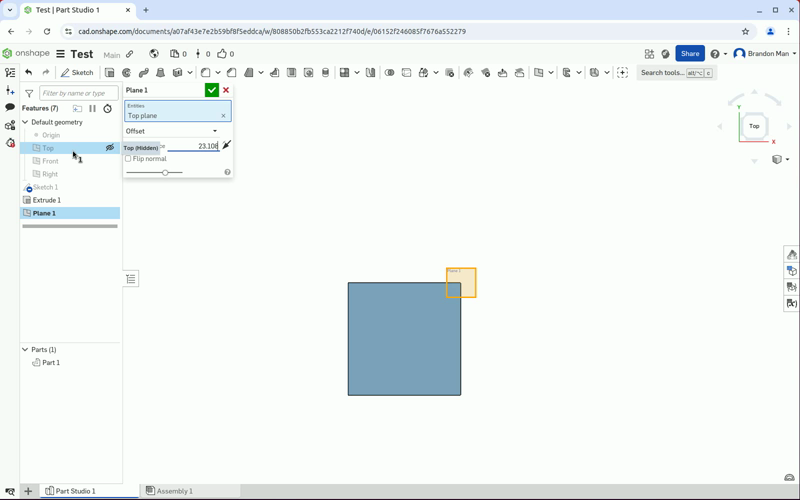
key(enter, 2)
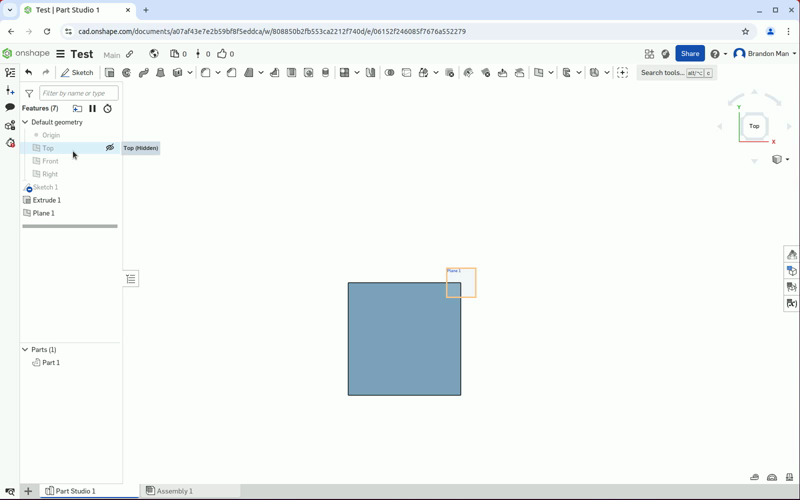
key(shift+s)
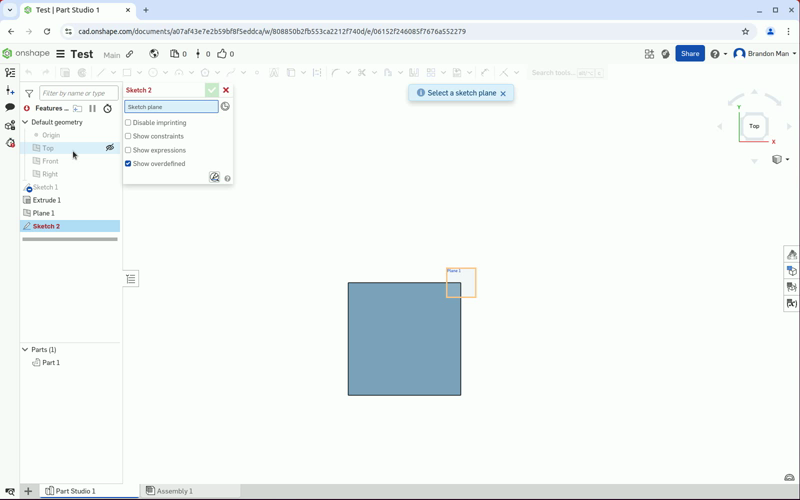
mouse_move(73, 215)
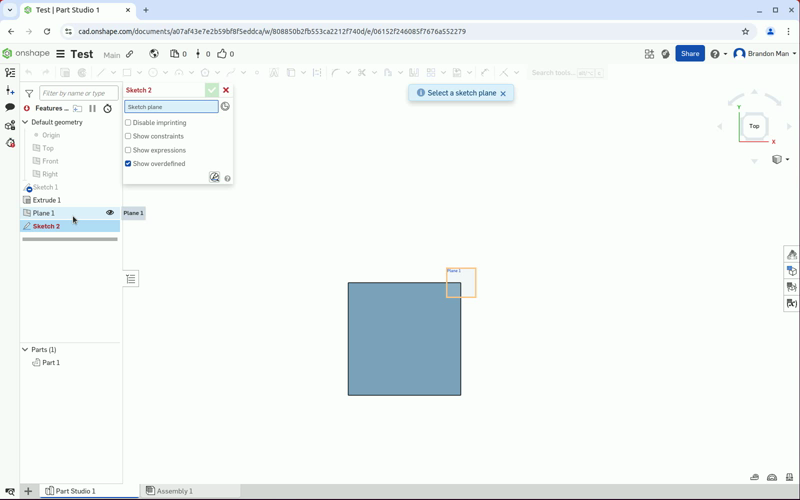
click(73, 215)
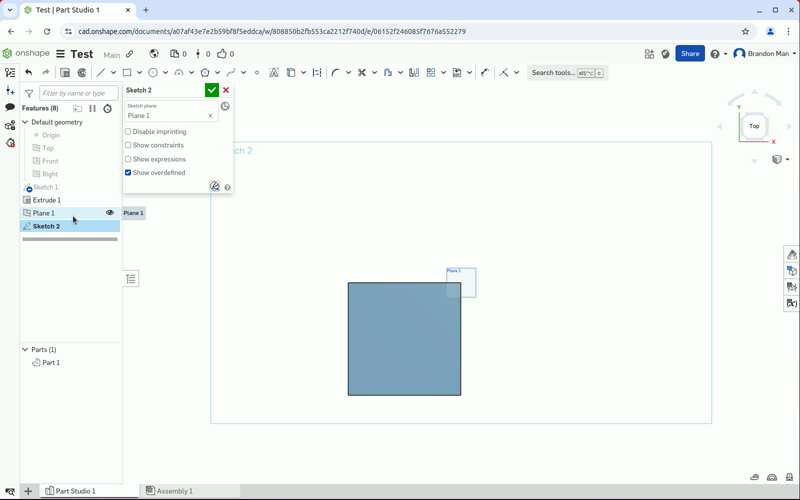
mouse_move(73, 352)
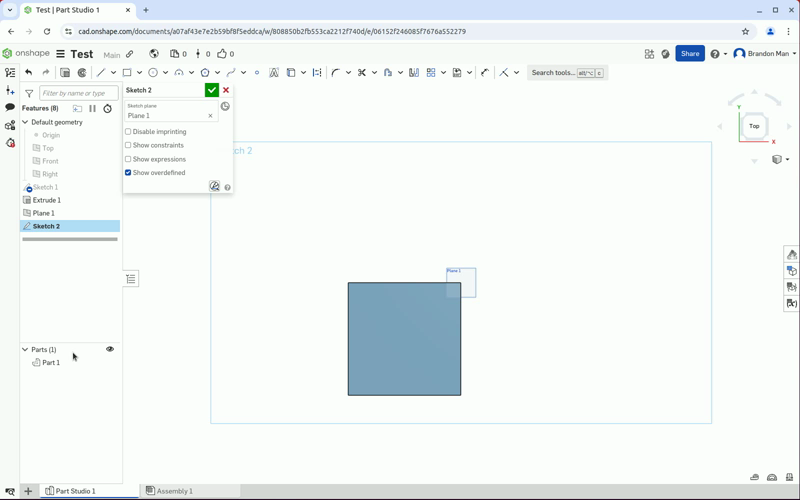
key(y)
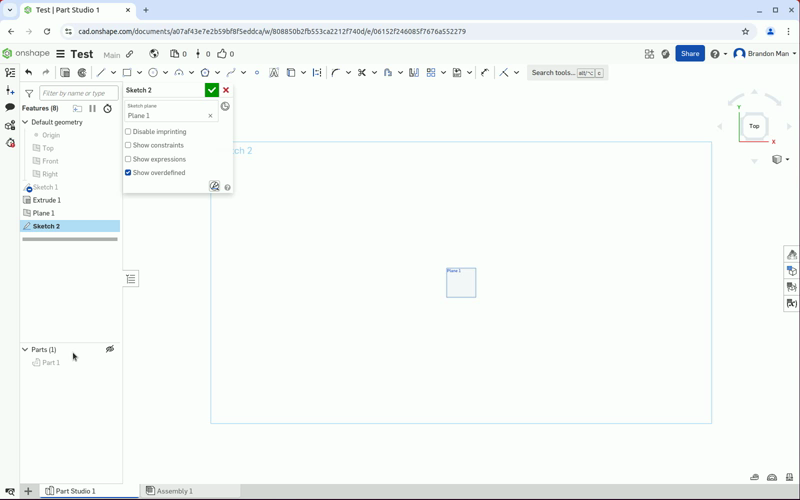
key(l)
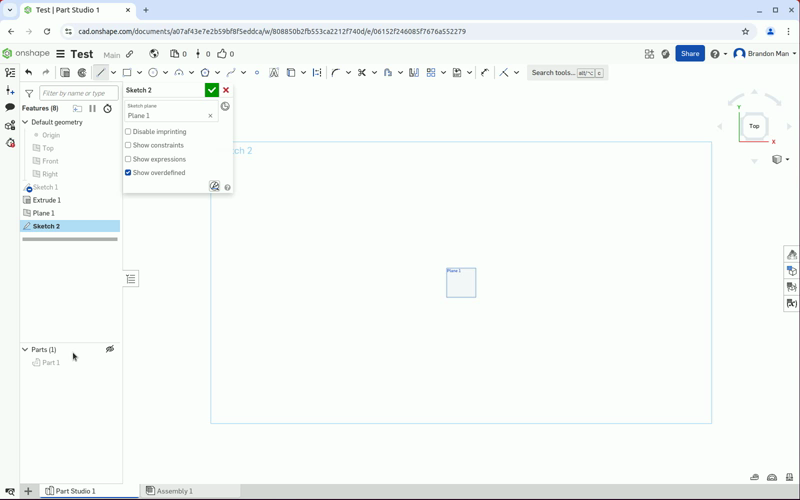
key_down(shift)
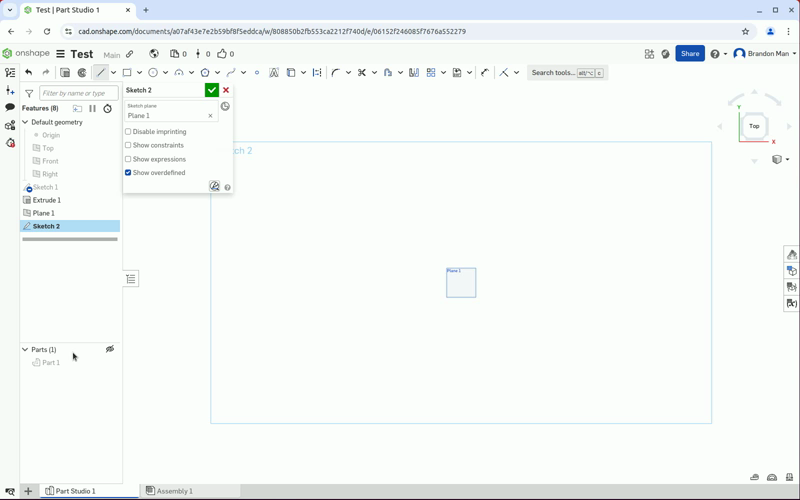
mouse_move(359, 382)
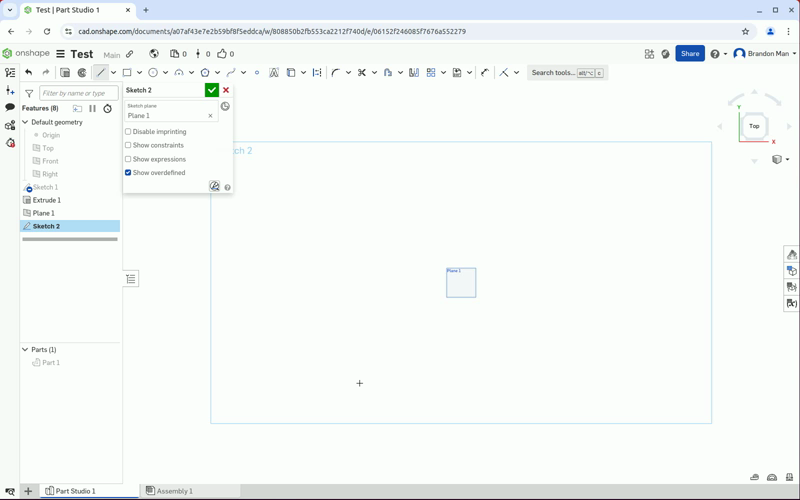
click(359, 382)
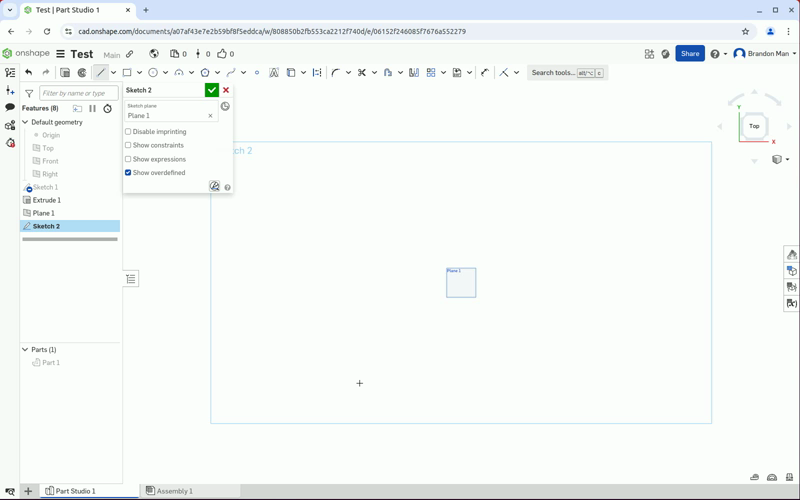
key_up(shift)
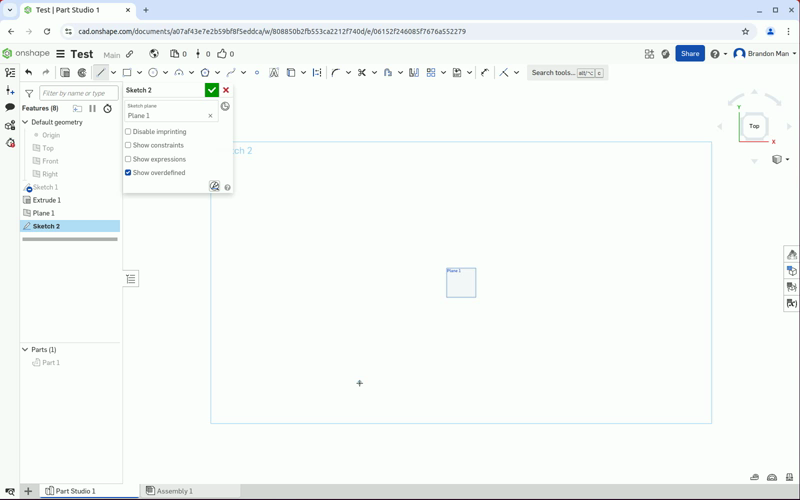
key_down(shift)
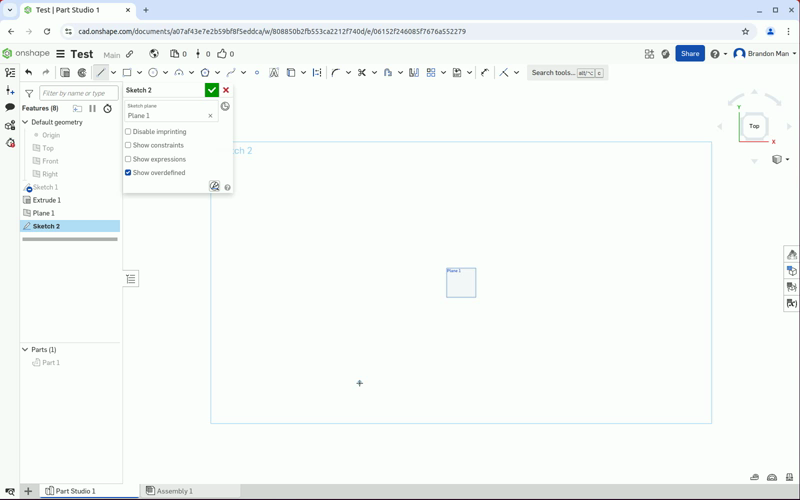
mouse_move(449, 382)
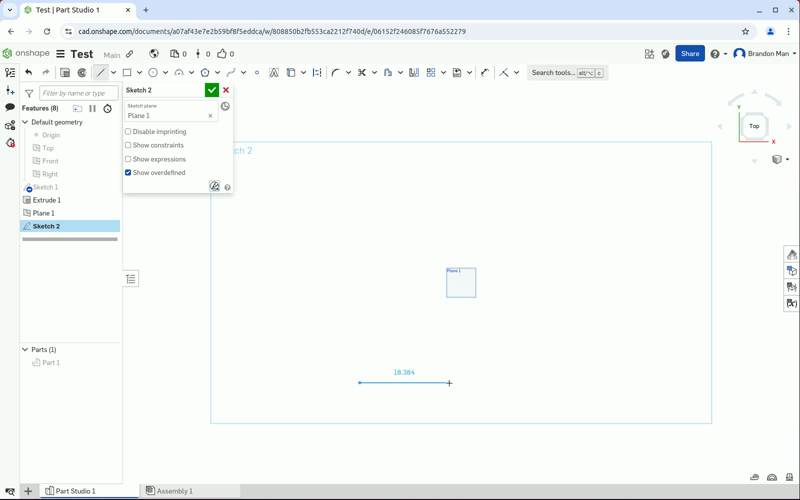
click(449, 382)
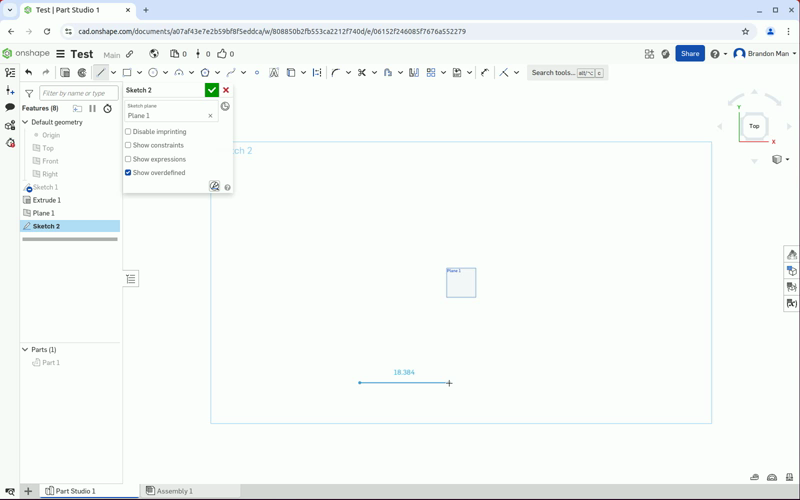
key_up(shift)
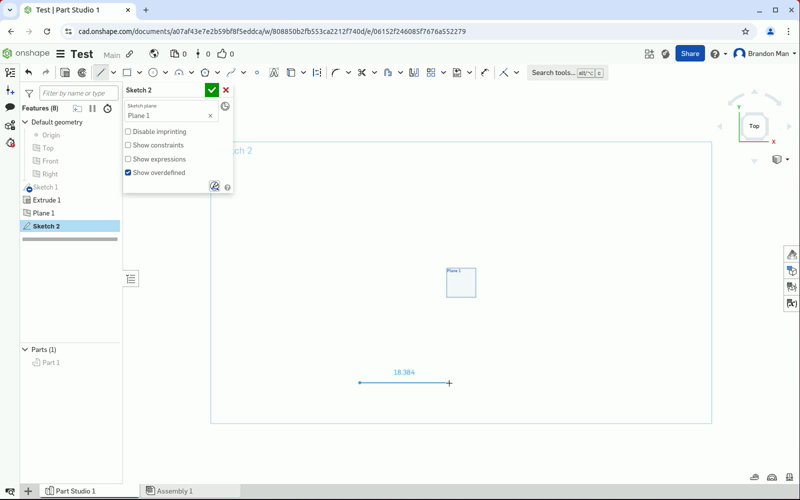
key_down(shift)
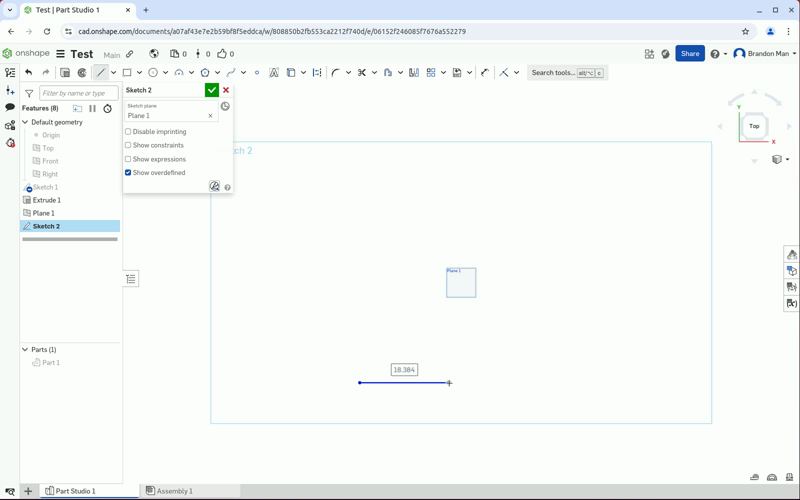
mouse_move(449, 296)
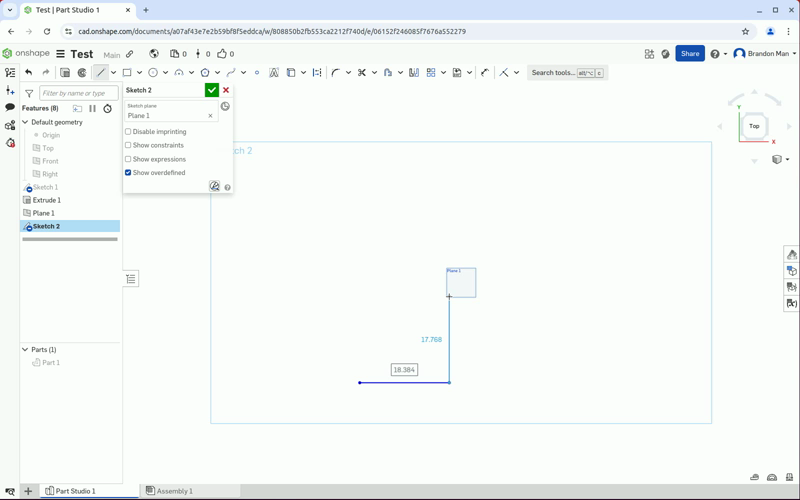
click(449, 296)
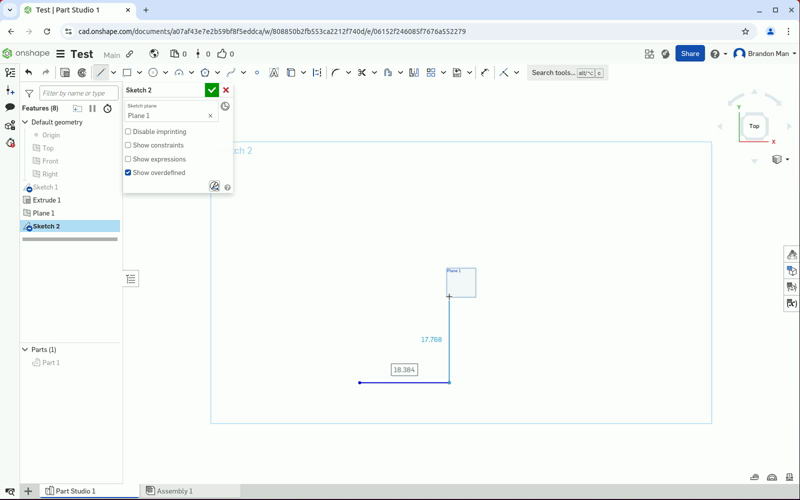
key_up(shift)
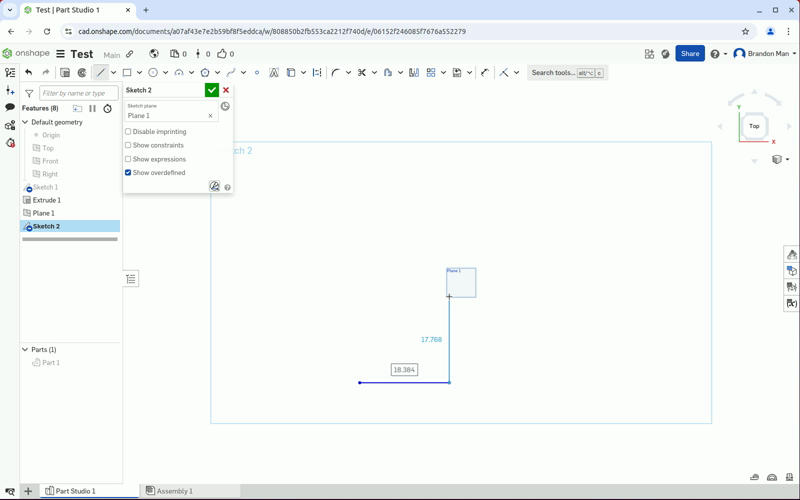
key_down(shift)
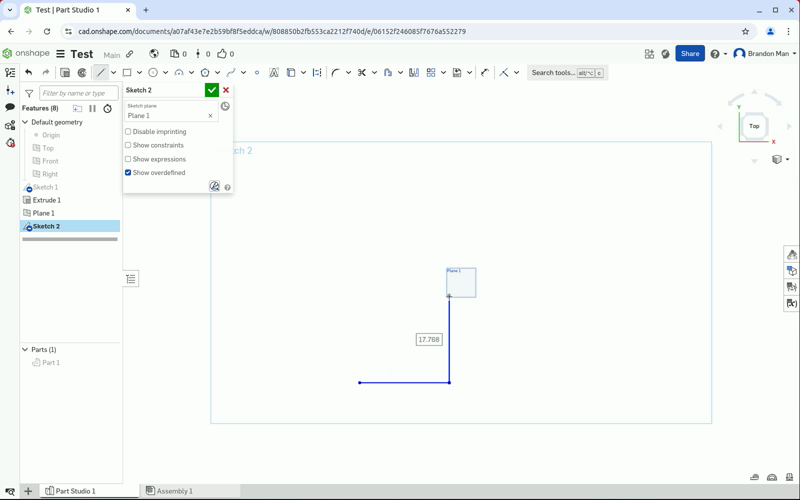
mouse_move(359, 296)
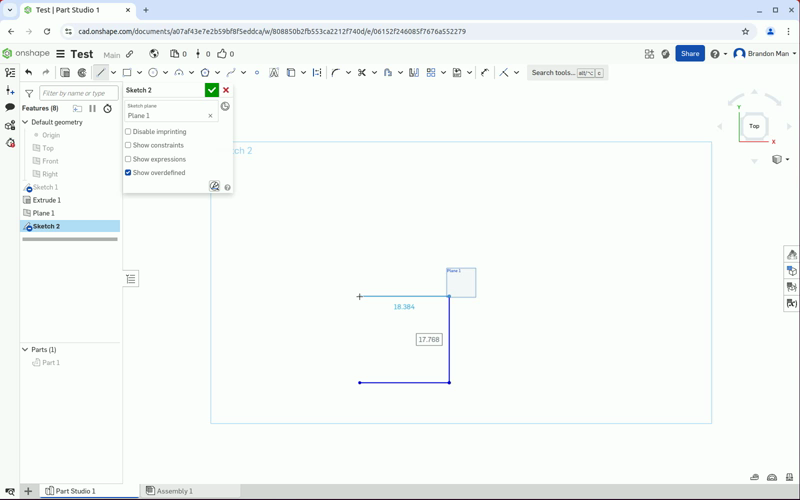
click(359, 296)
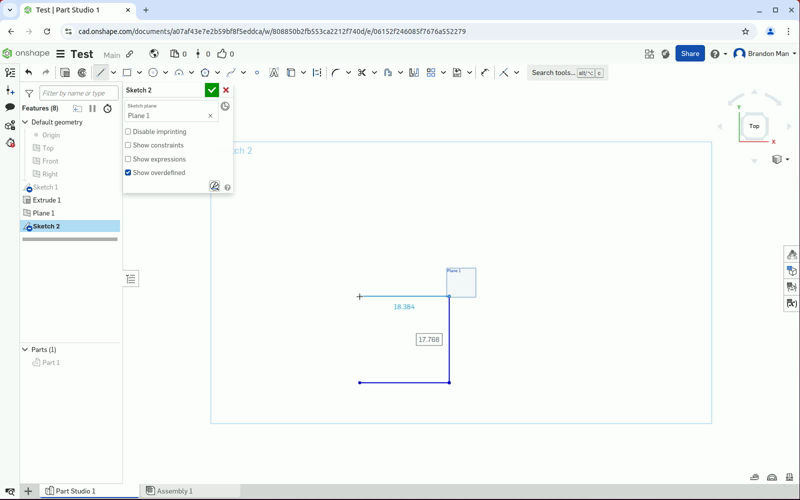
key_up(shift)
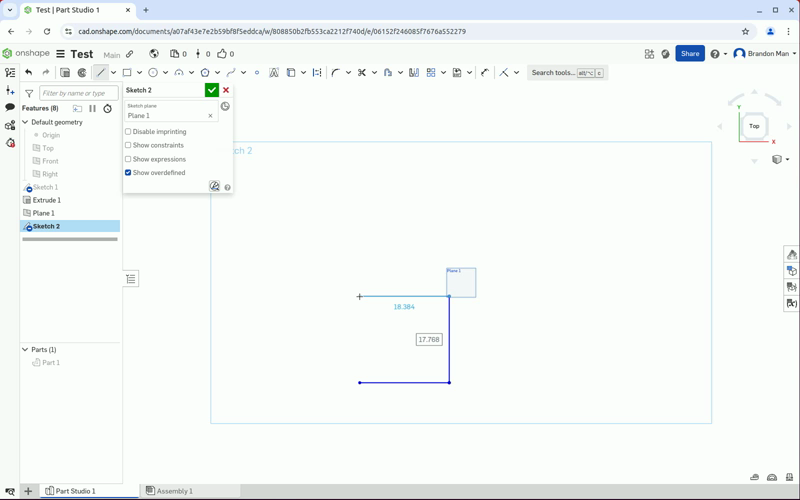
key_down(shift)
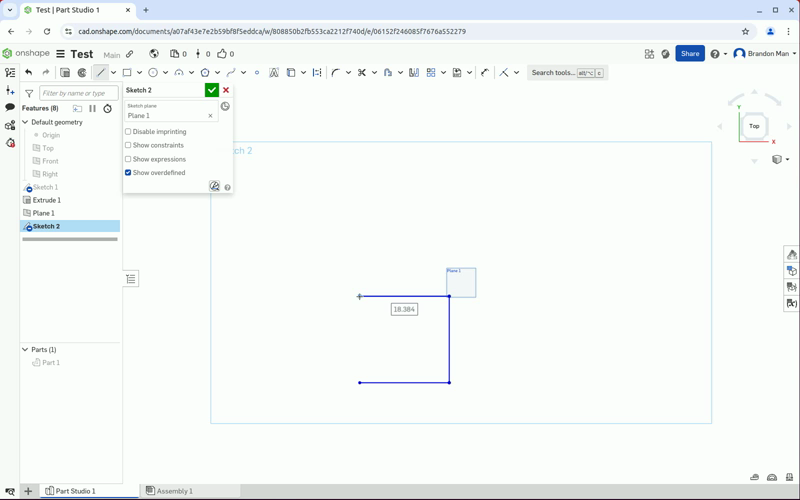
mouse_move(359, 382)
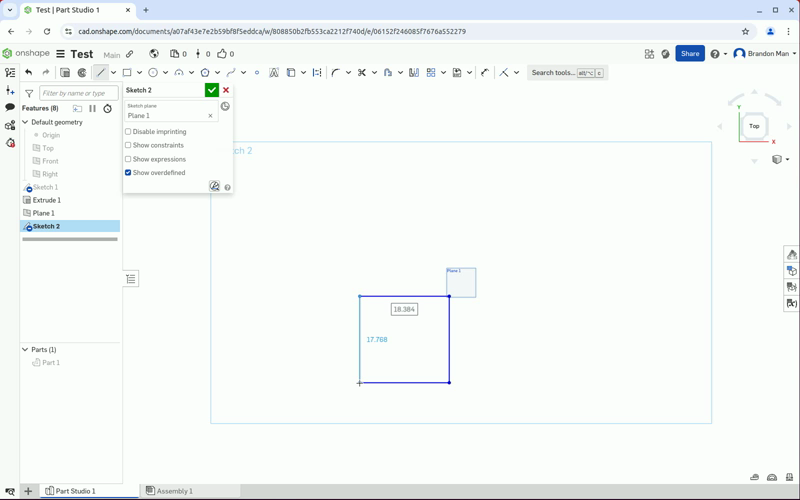
key_up(shift)
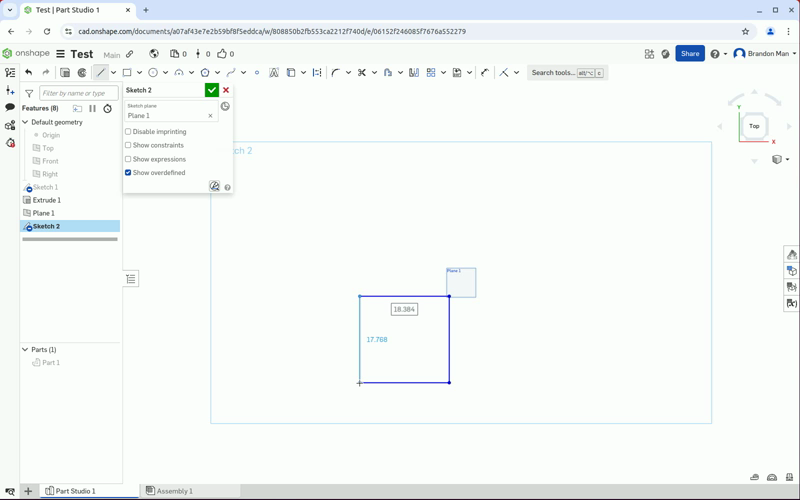
click(359, 382)
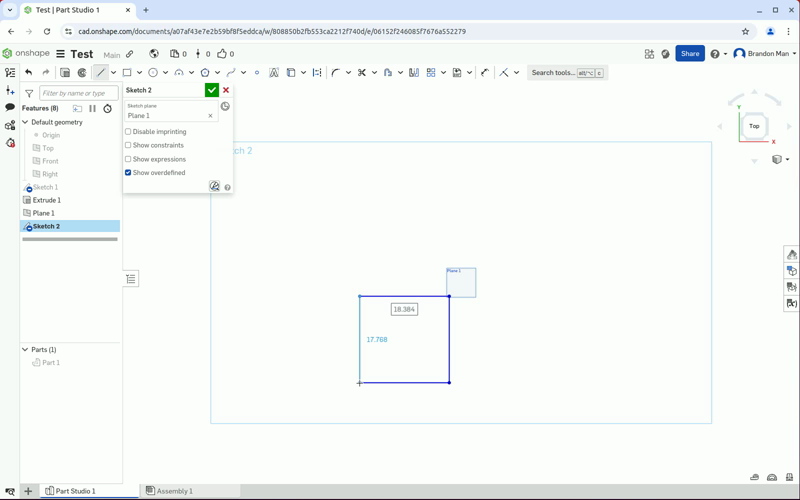
key(esc)
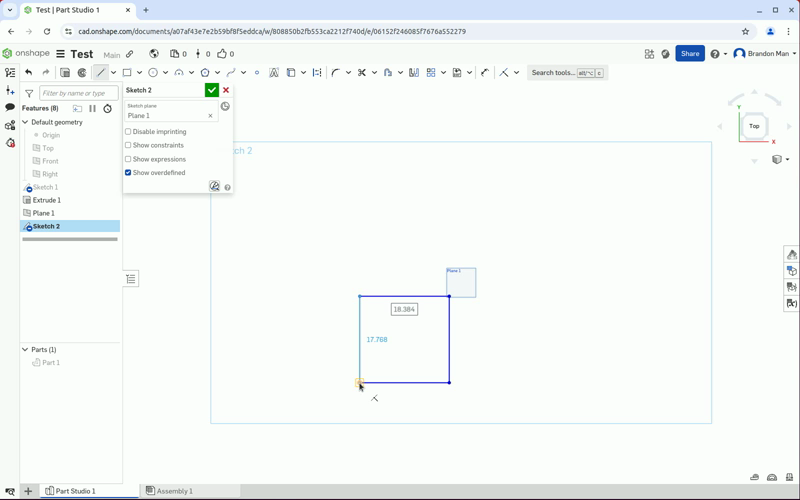
mouse_move(433, 357)
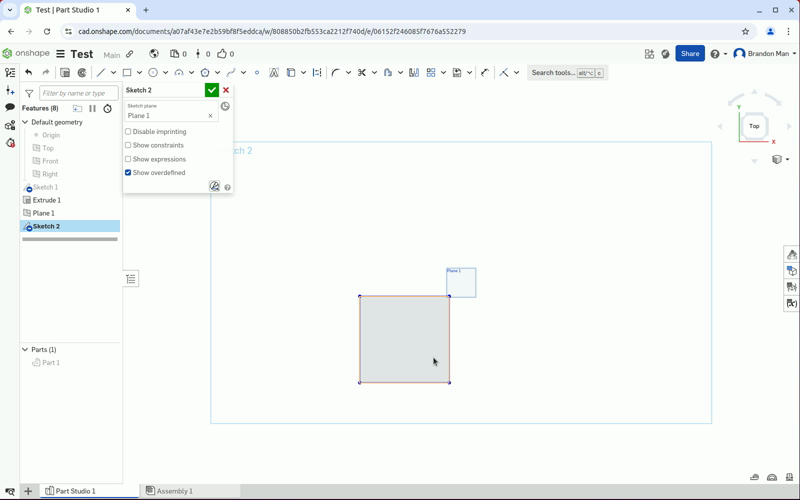
click(433, 357)
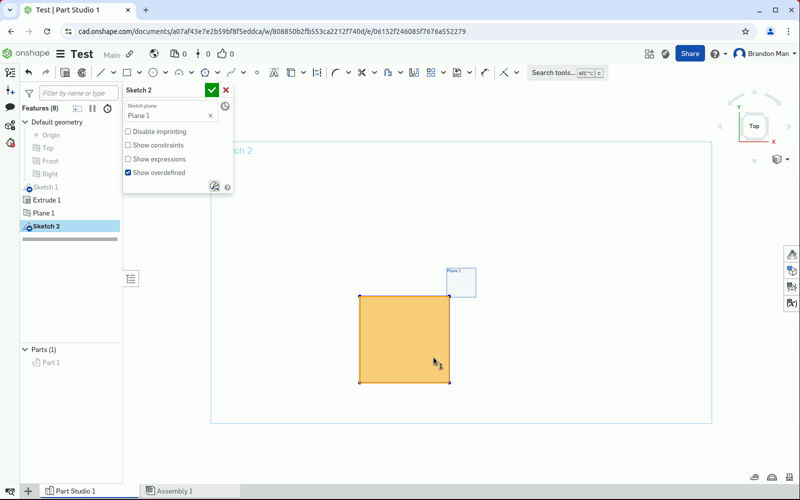
mouse_move(73, 352)
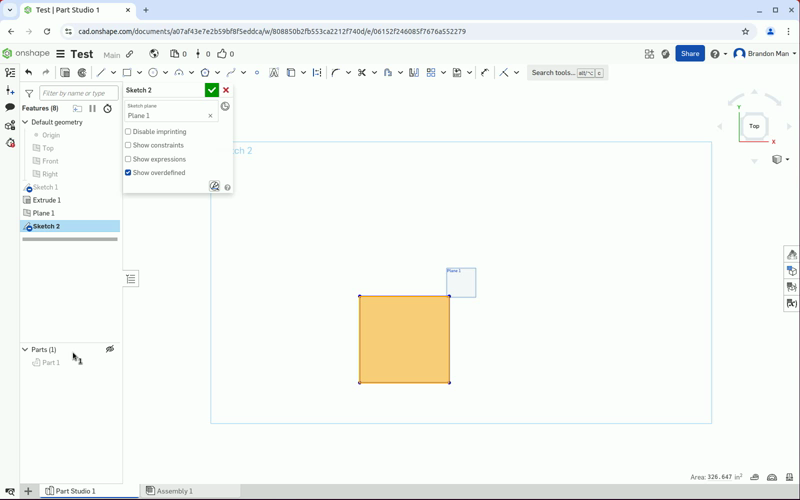
key(shift+y)
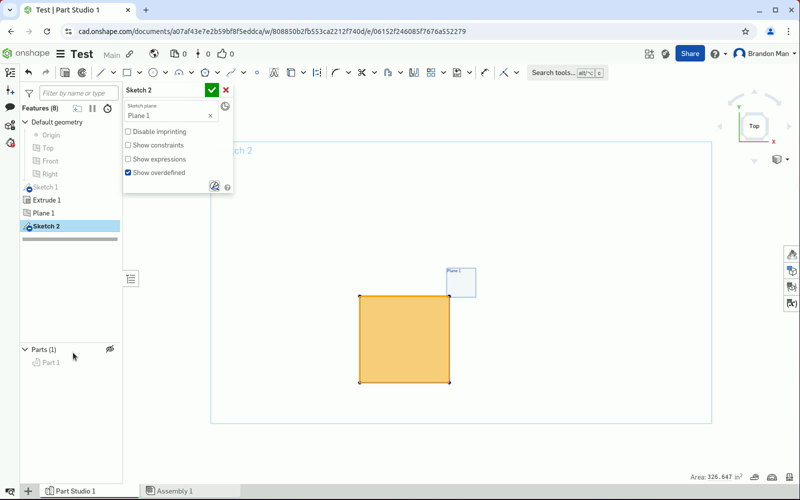
key(shift+e)
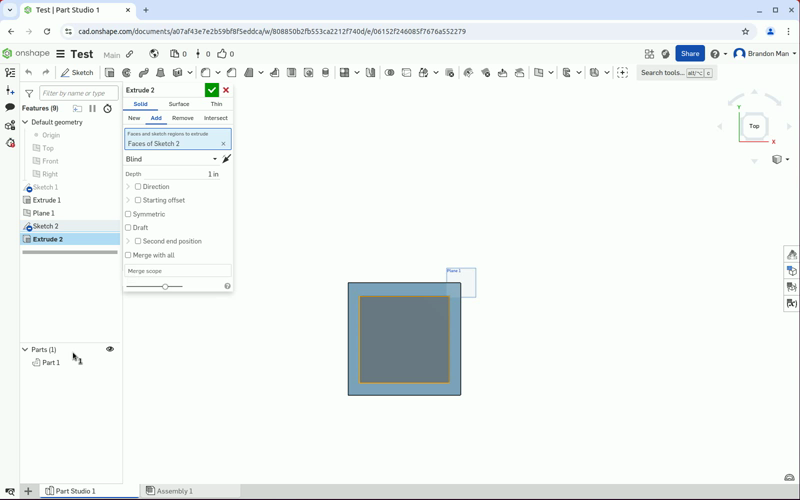
mouse_move(143, 106)
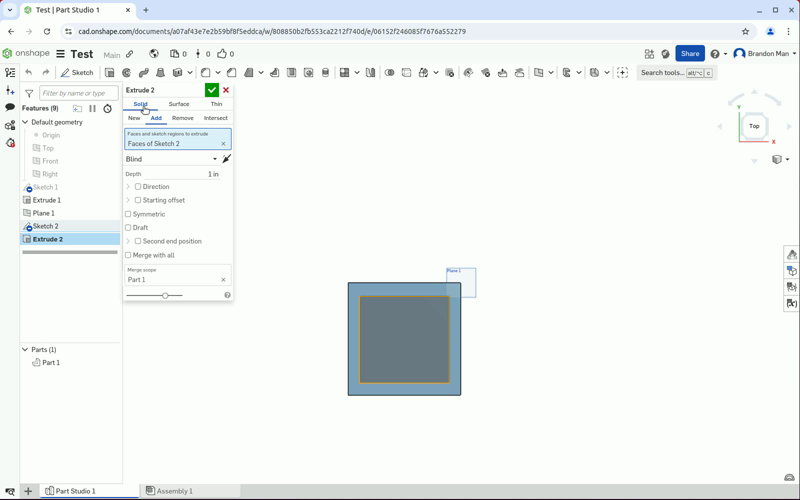
click(143, 106)
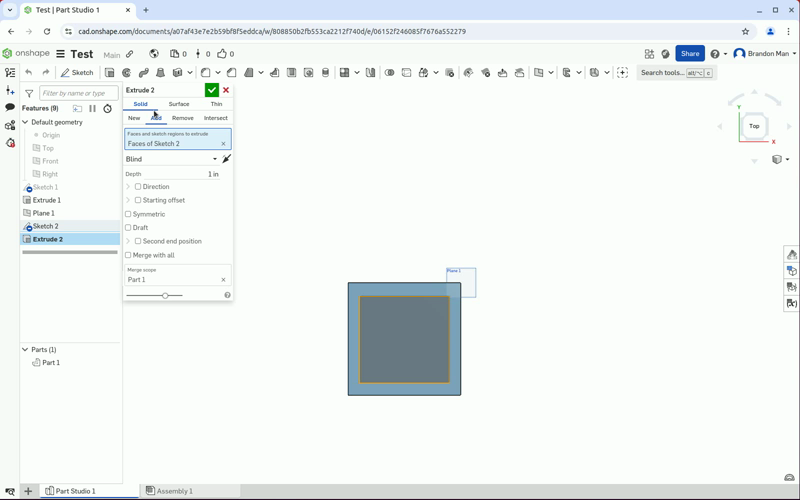
mouse_move(186, 120)
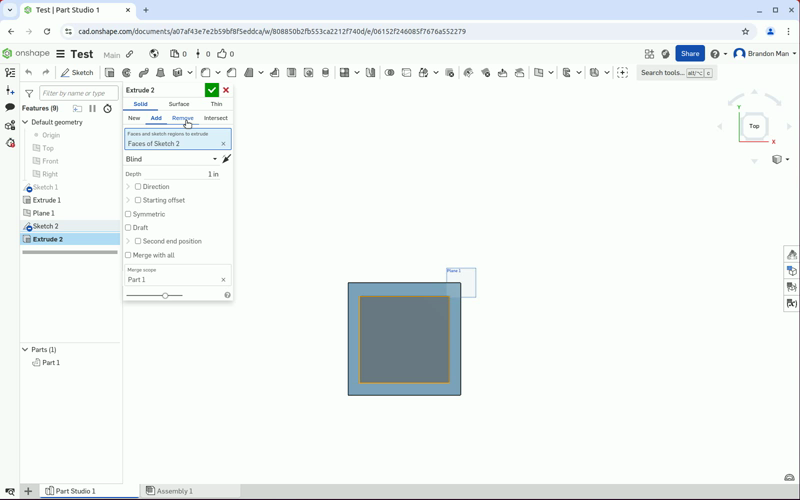
click(186, 120)
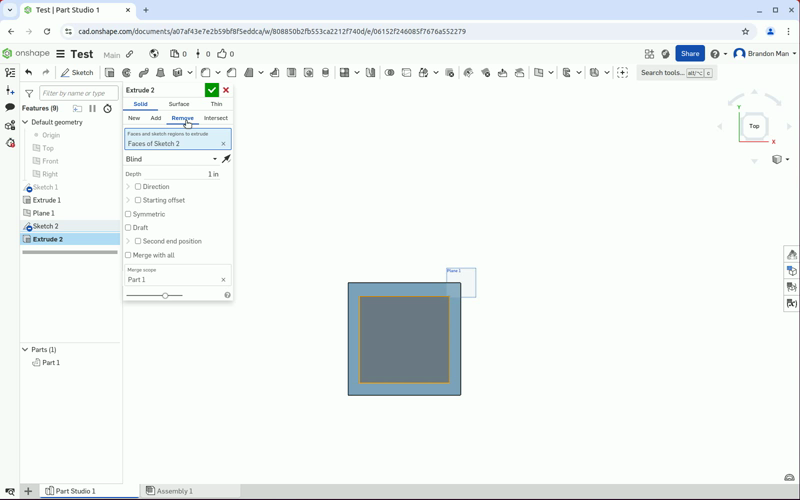
key(tab, 4)
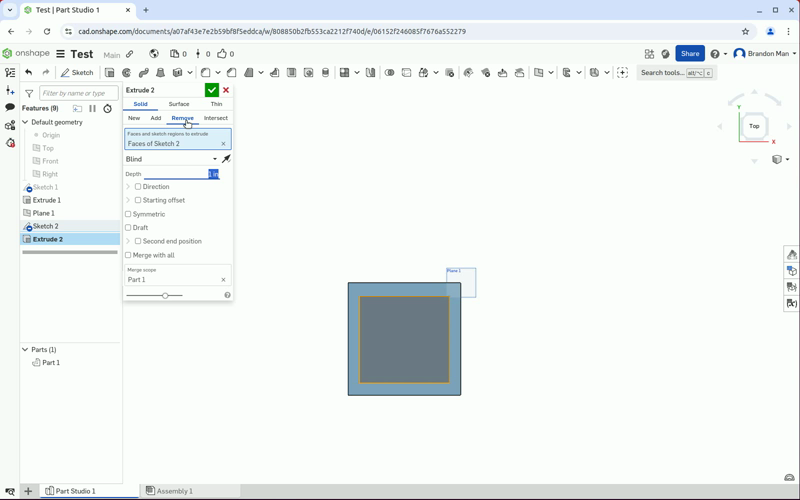
text(20.22)
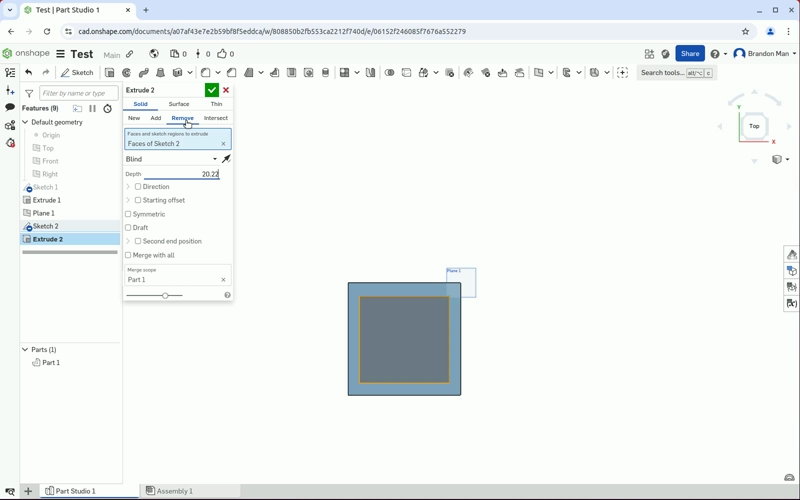
key(tab, 6)
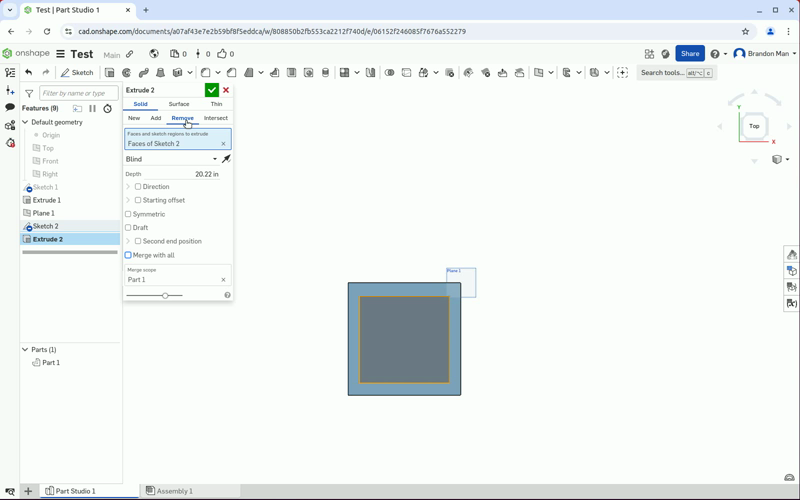
key(space)
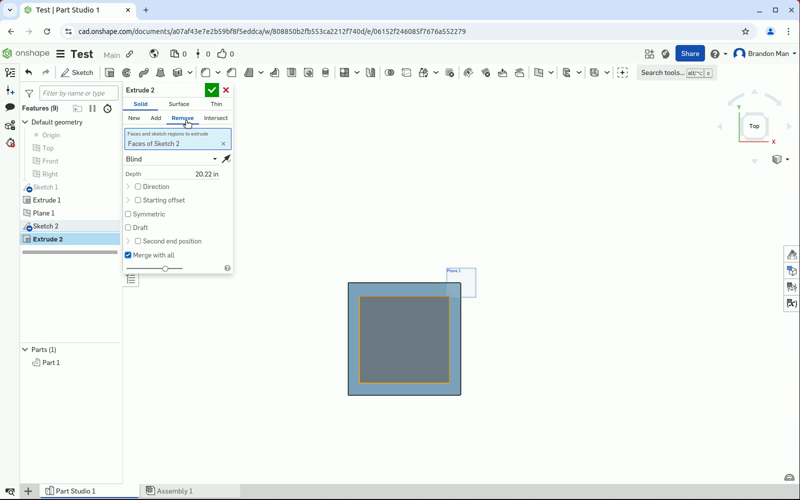
key(enter)
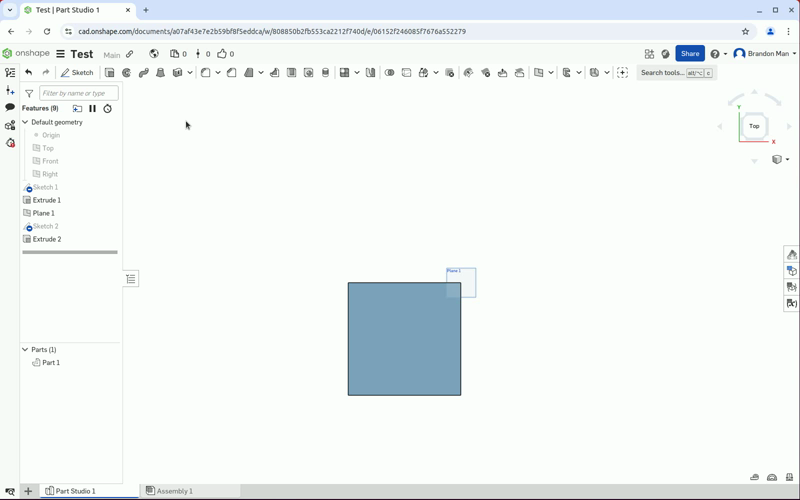
key(shift+h)
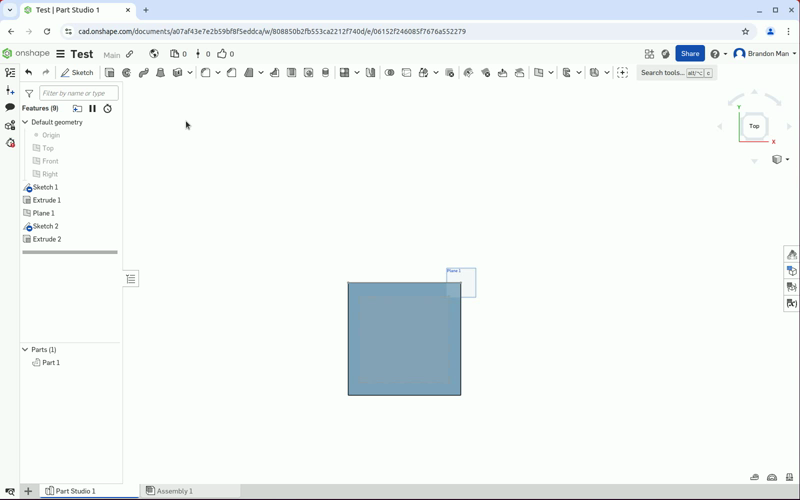
key(shift+h)
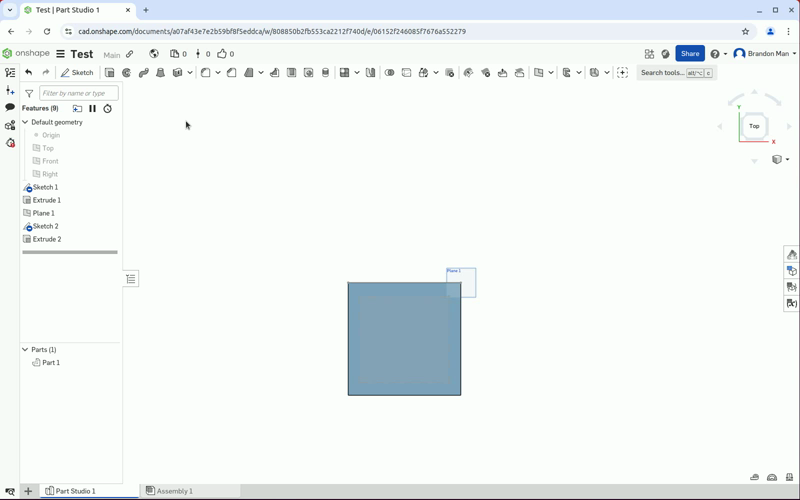
key(shift+7)
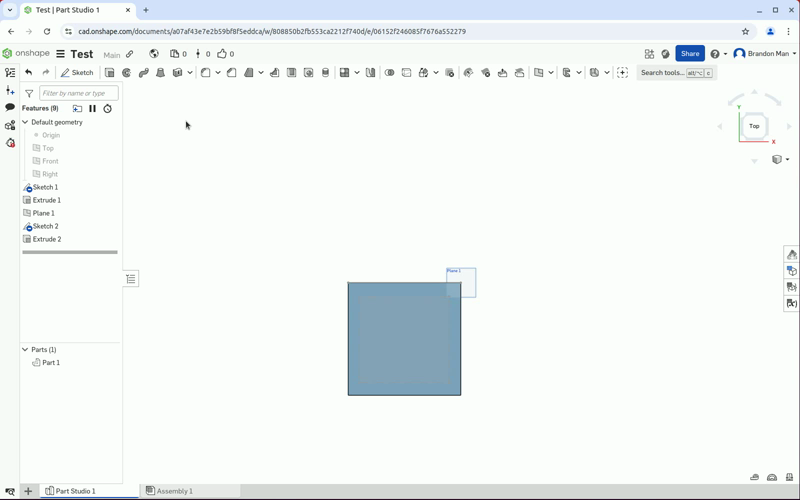
key(up, 3)
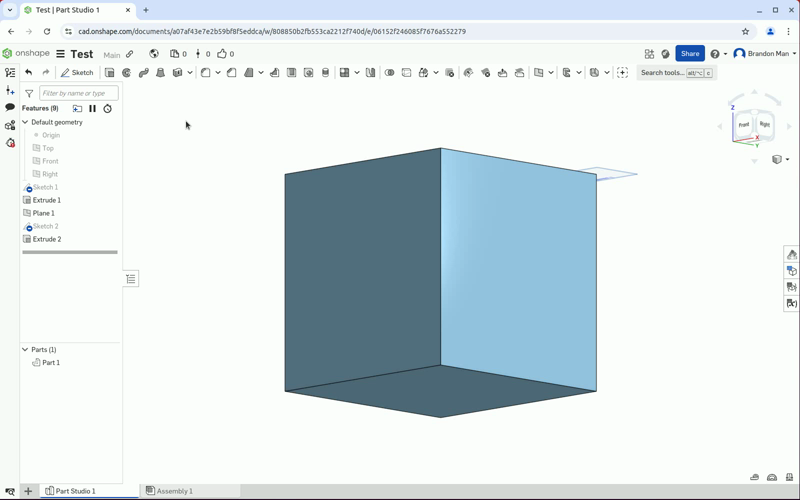
key(left, 3)
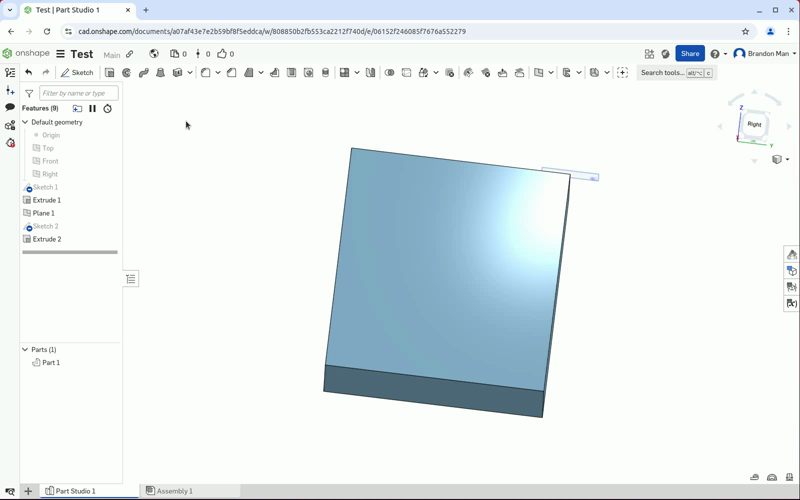
key(right, 3)
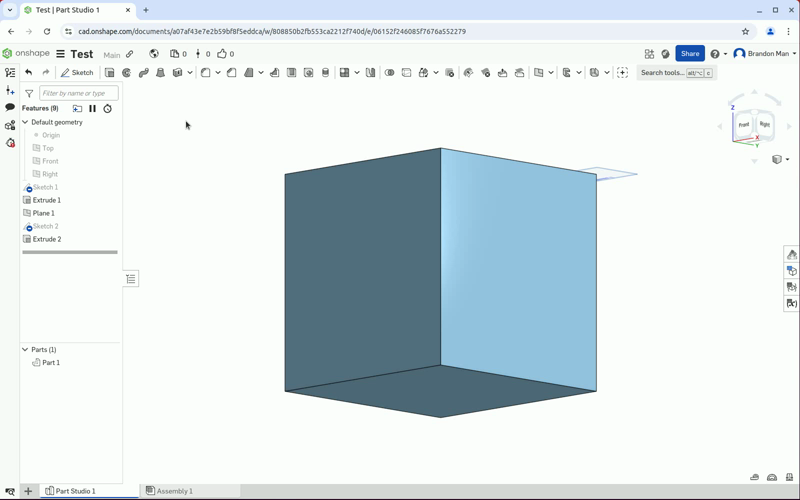
key(down, 3)
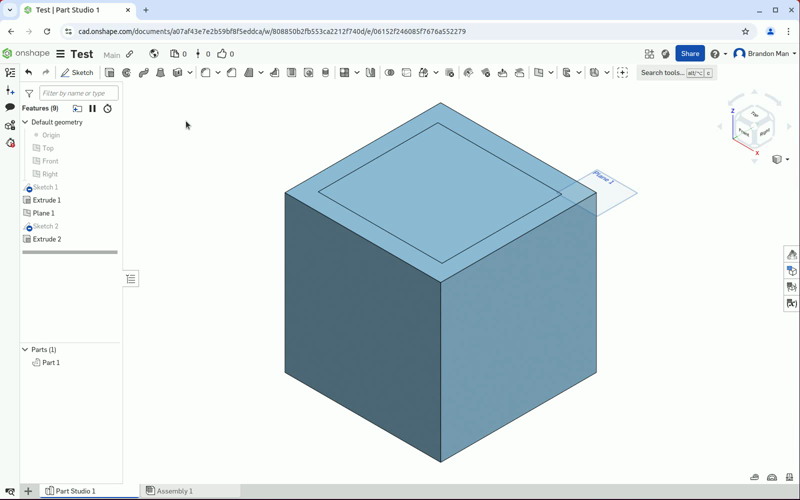
mouse_move(73, 189)
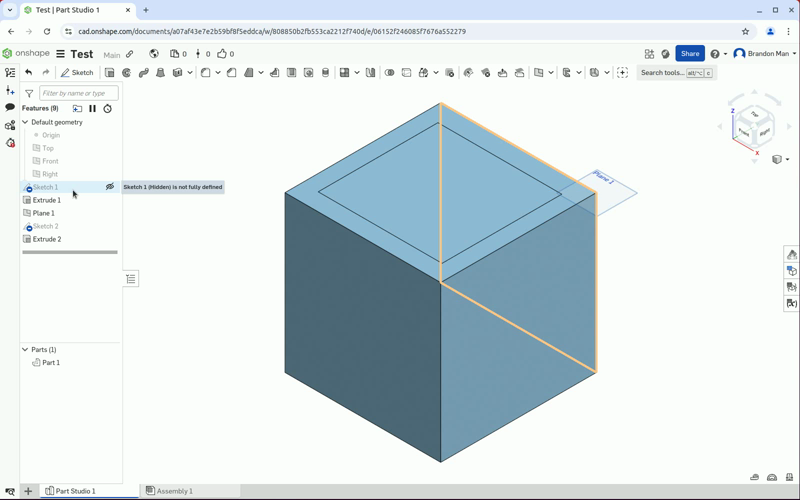
click(73, 189)